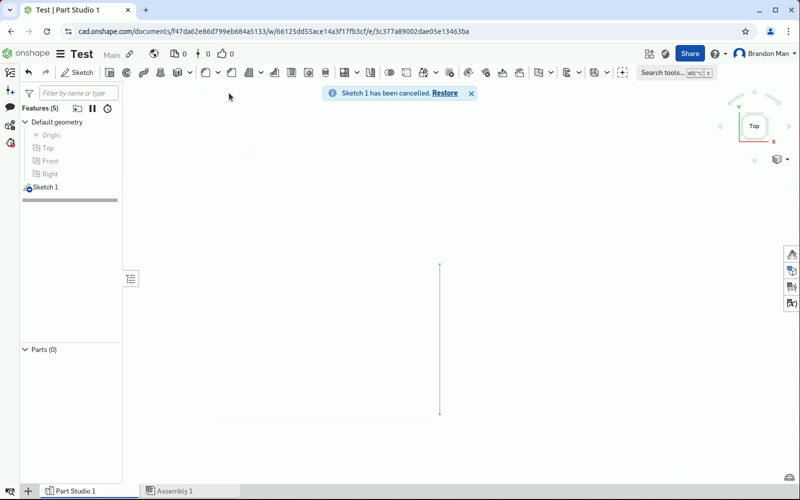
key(shift+h)
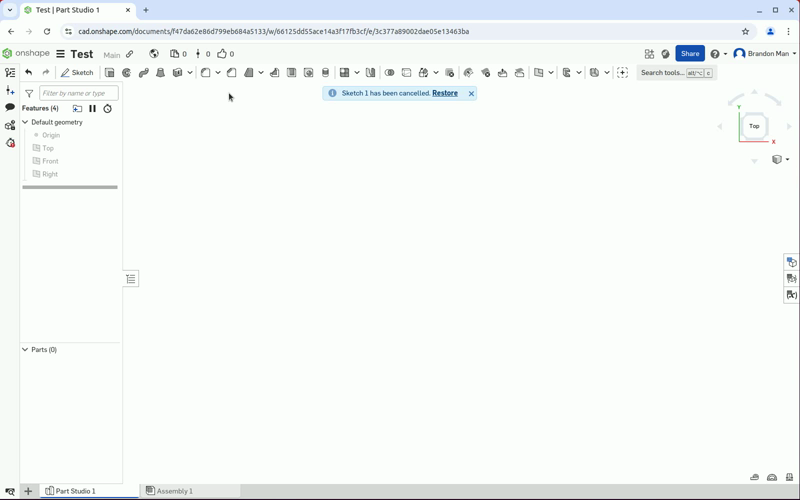
mouse_move(73, 352)
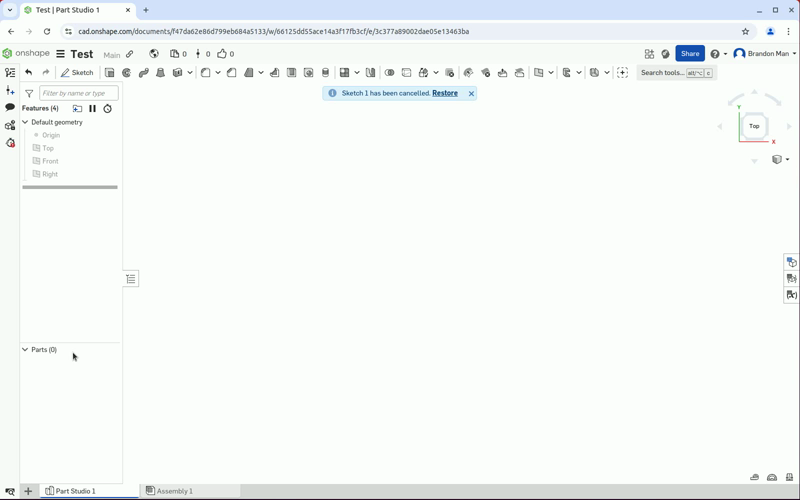
key(y)
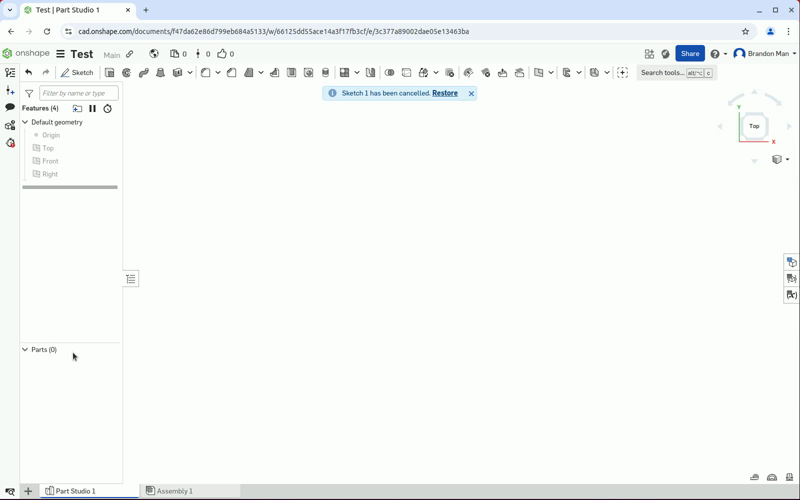
key(shift+p)
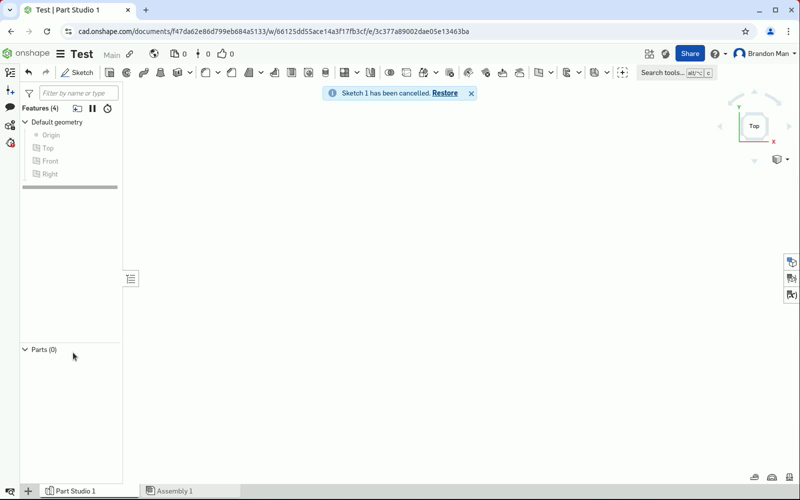
key(space)
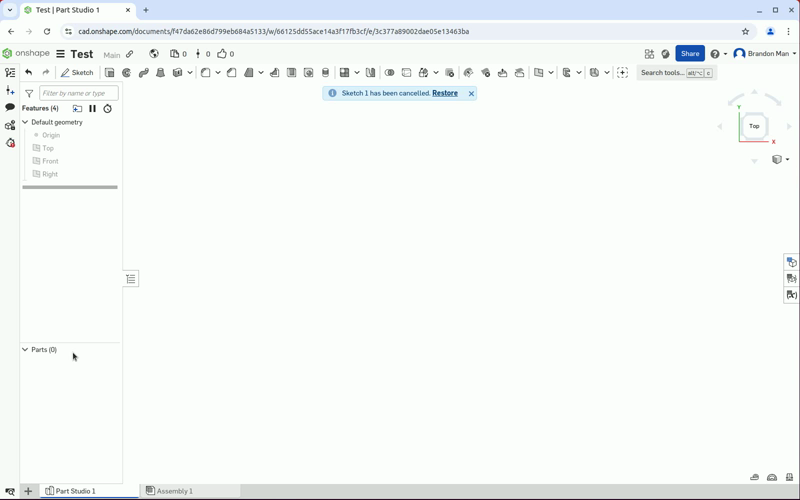
key_down(shift)
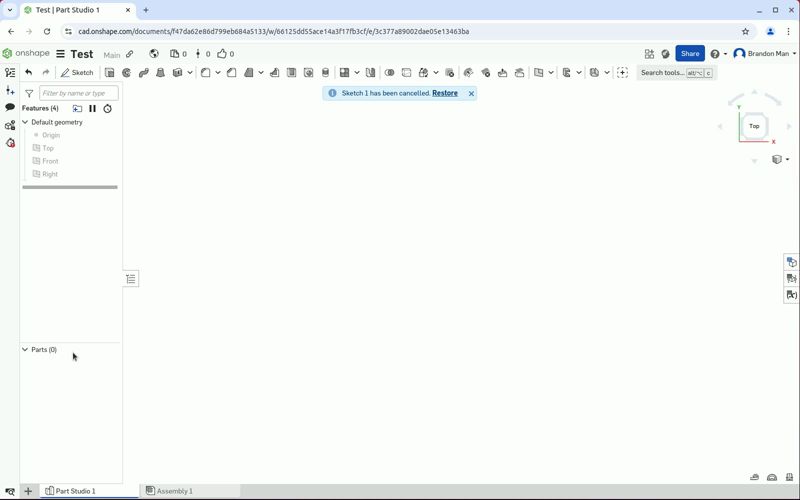
key(up)
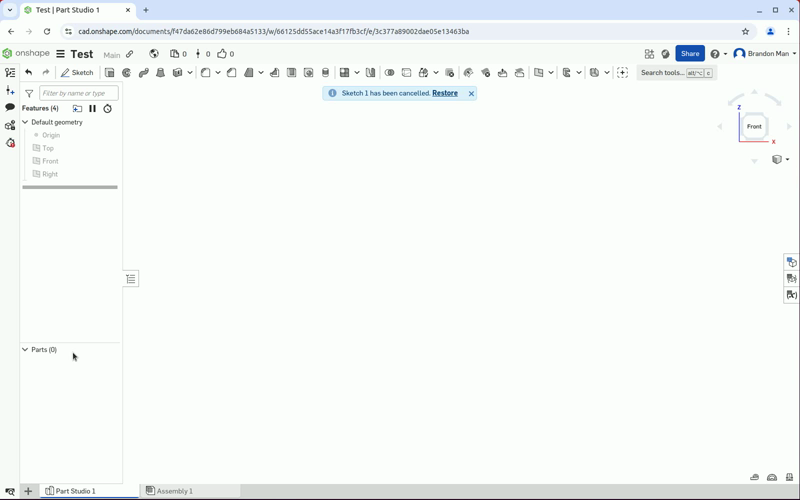
key_up(shift)
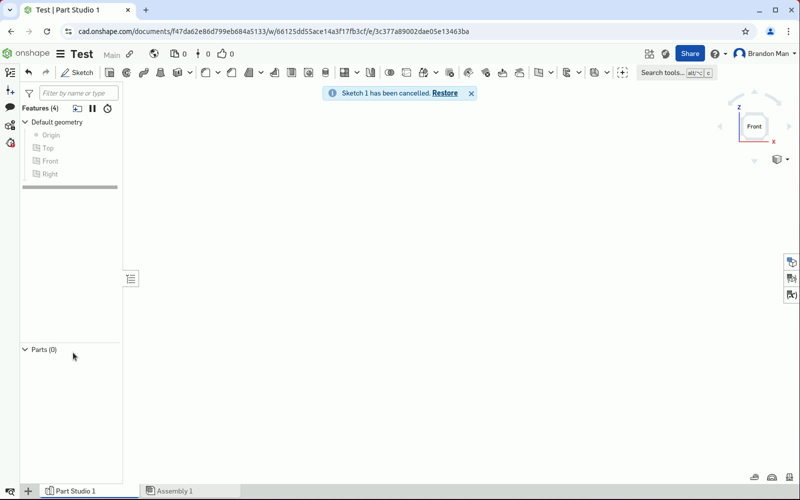
mouse_move(73, 352)
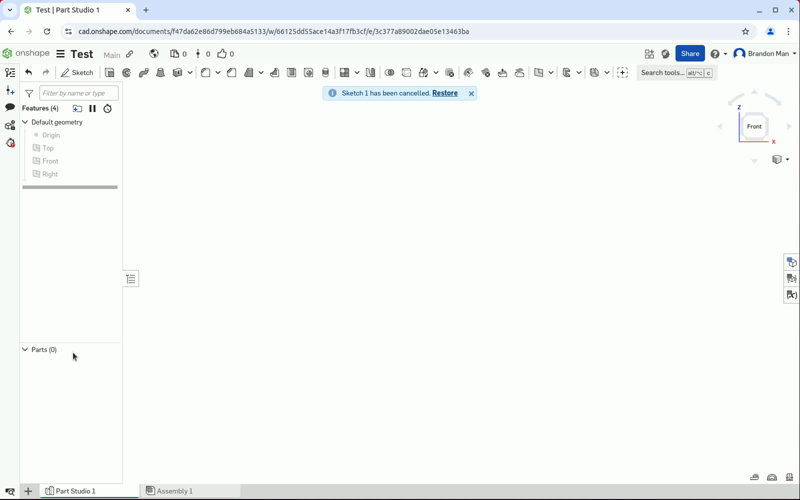
key(shift+y)
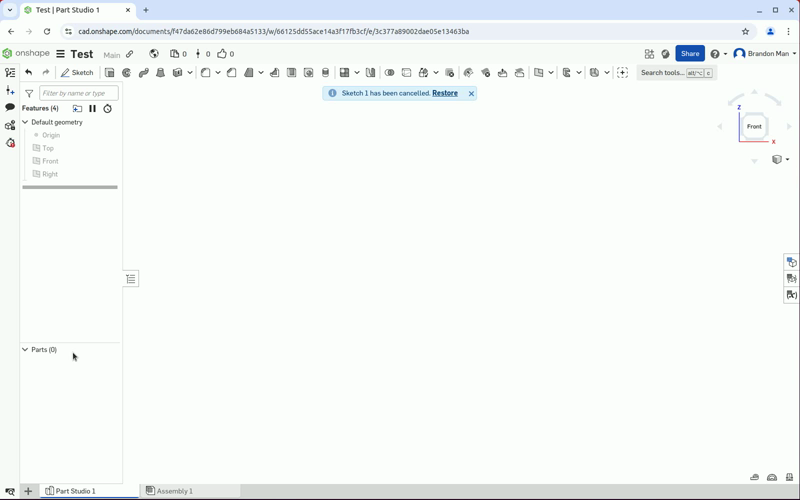
key(shift+s)
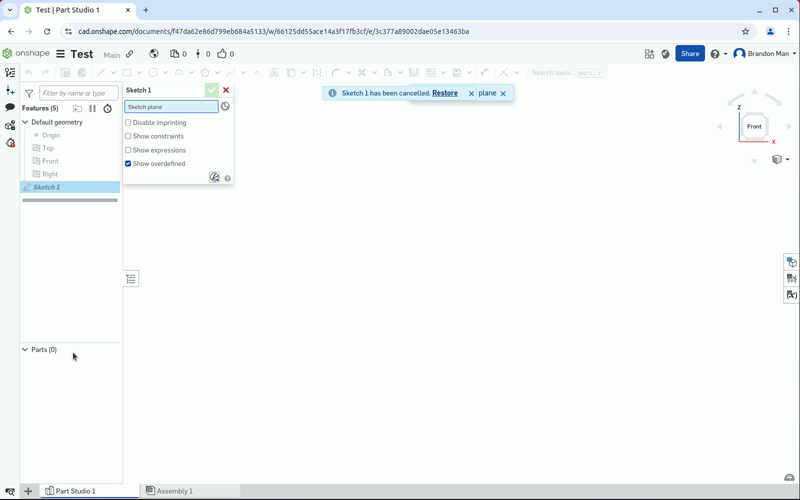
mouse_move(73, 163)
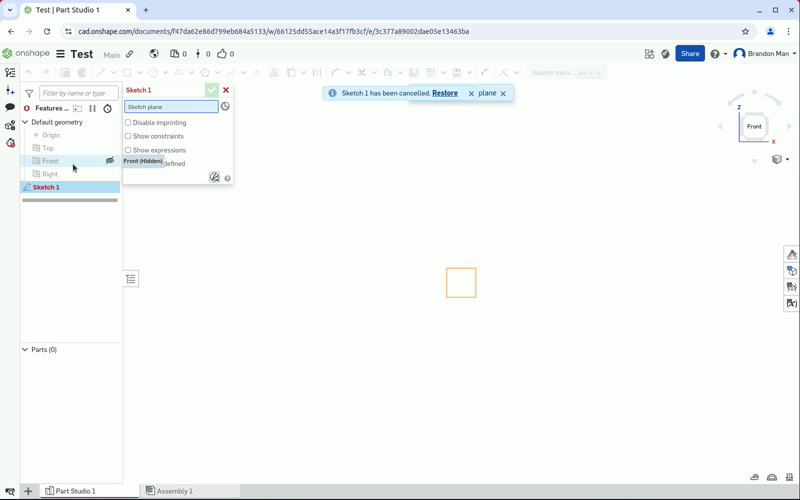
click(73, 163)
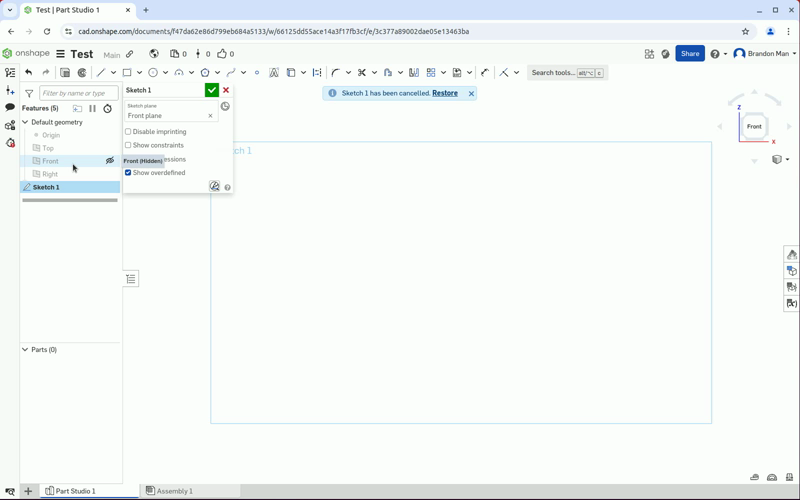
mouse_move(73, 352)
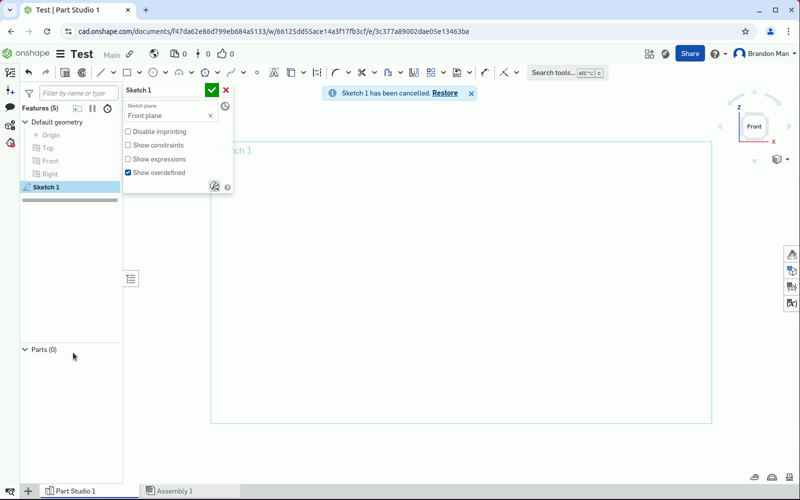
key(y)
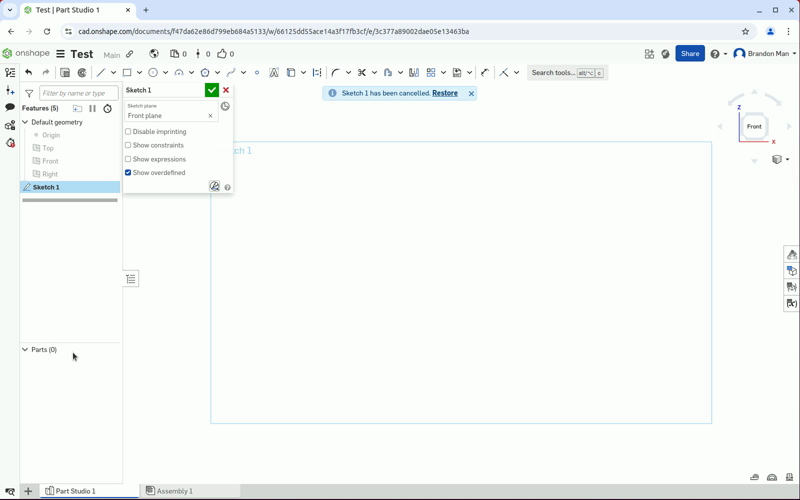
key(c)
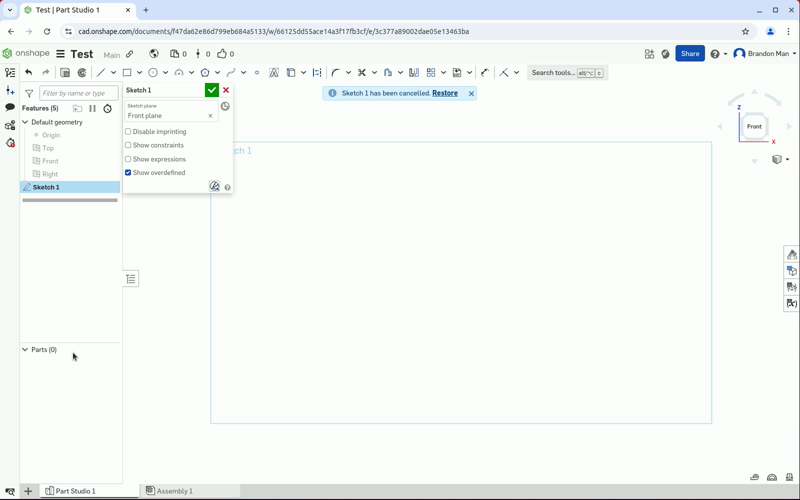
key_down(shift)
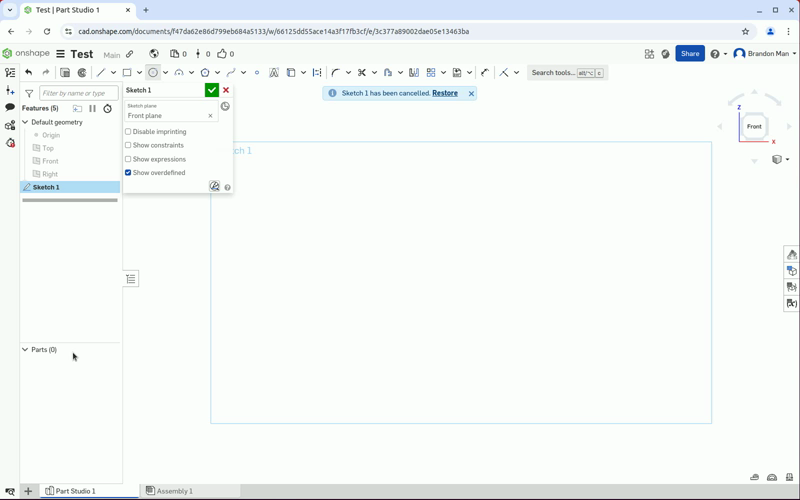
mouse_move(460, 282)
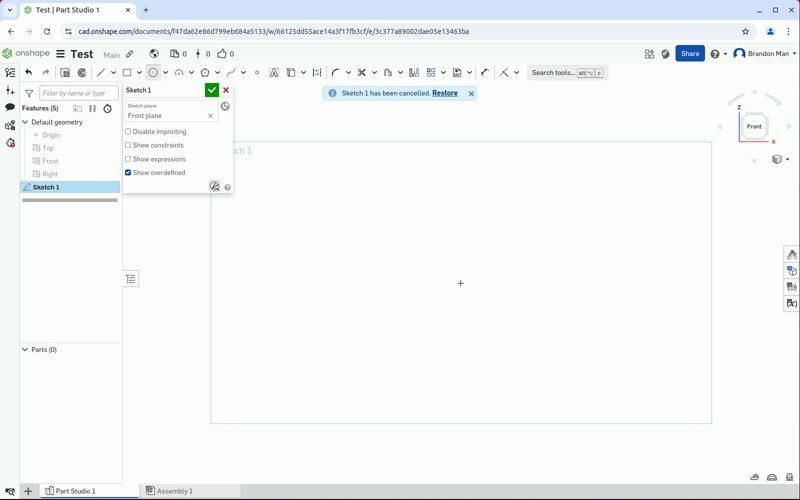
click(460, 282)
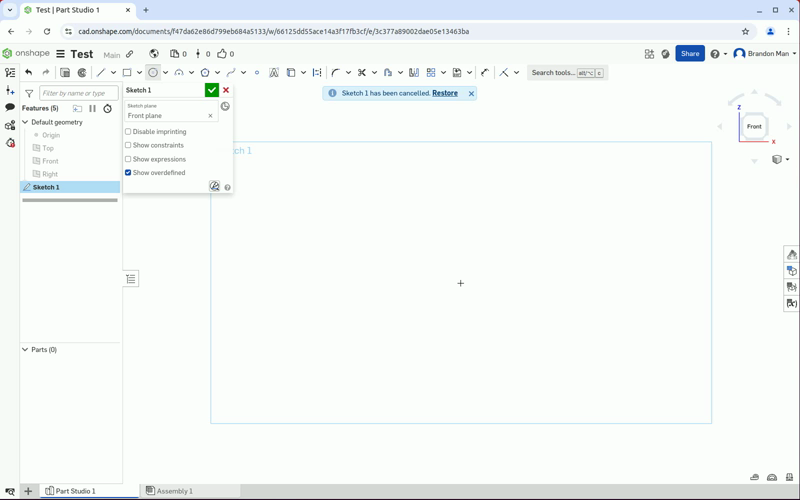
key_up(shift)
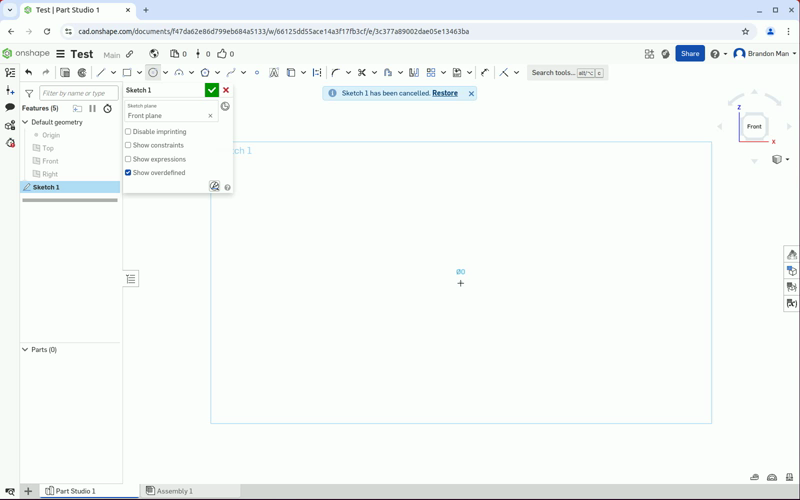
mouse_move(487, 282)
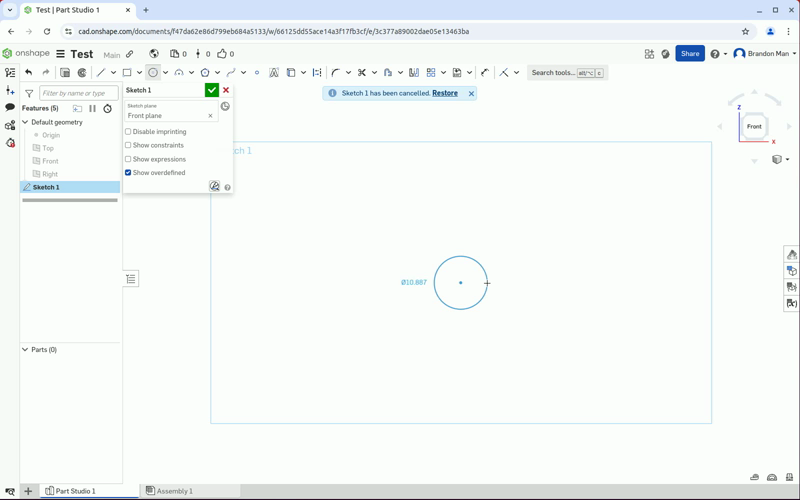
click(487, 282)
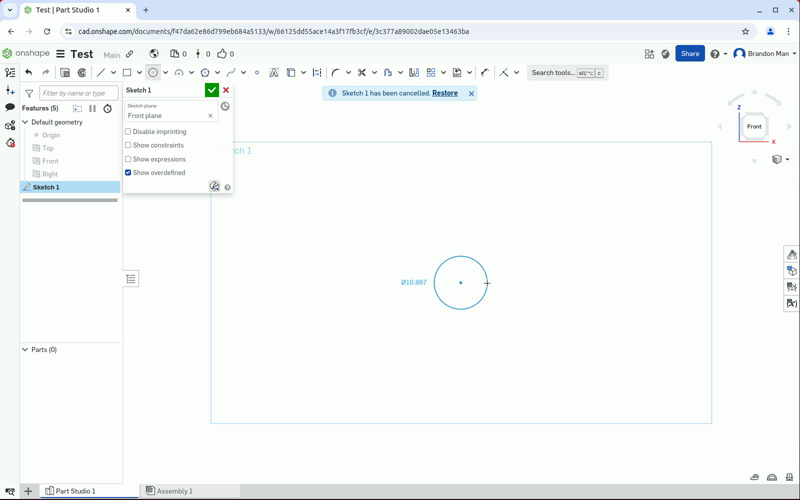
key(esc)
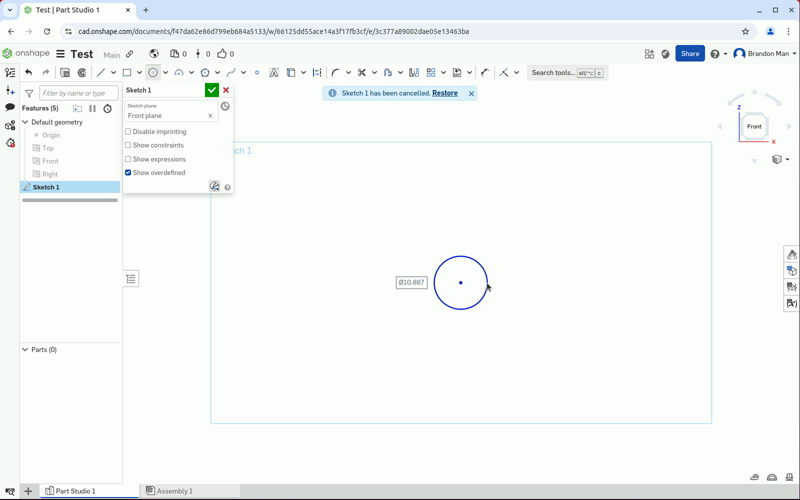
key(c)
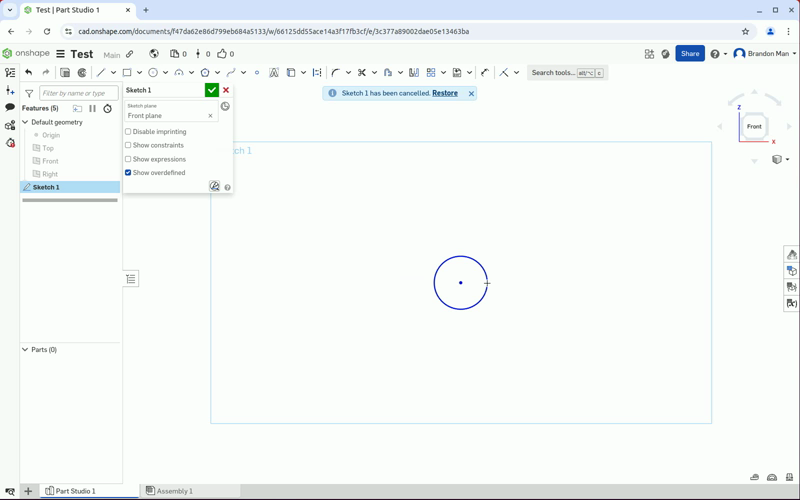
key_down(shift)
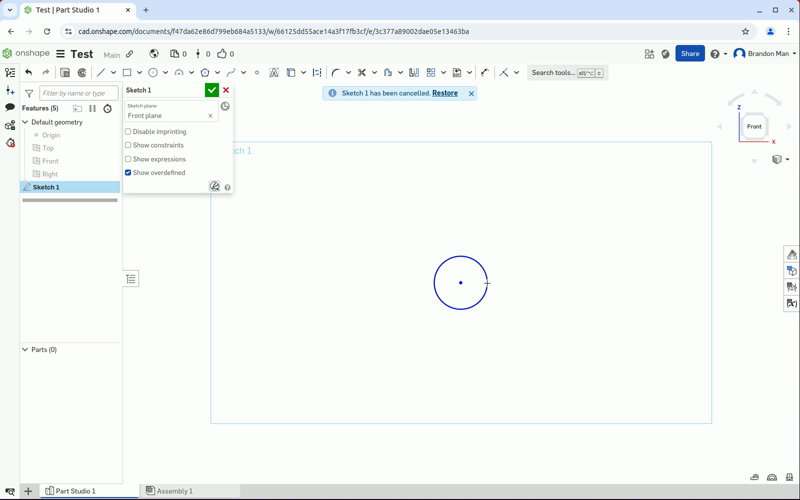
mouse_move(460, 282)
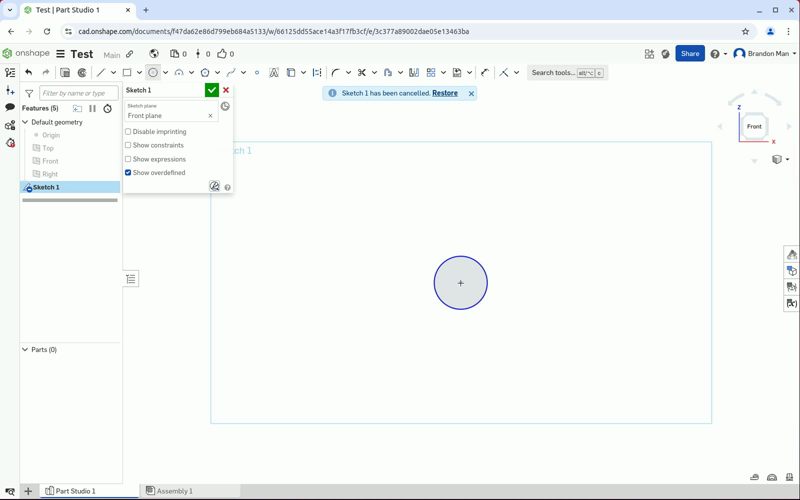
click(460, 282)
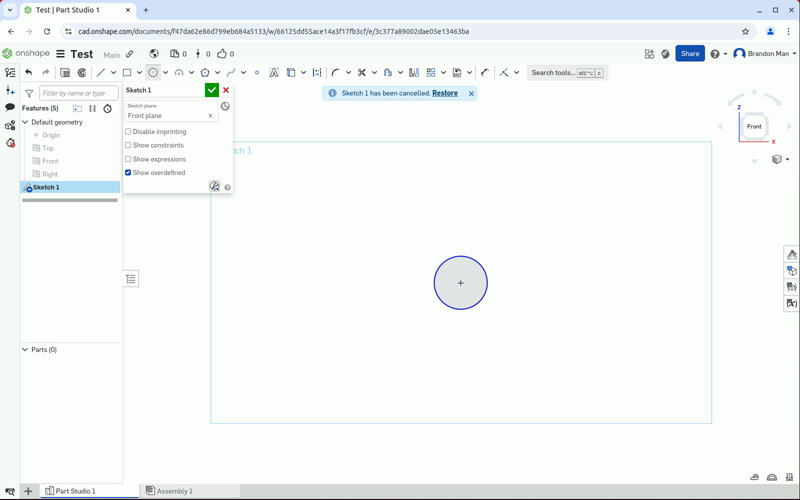
key_up(shift)
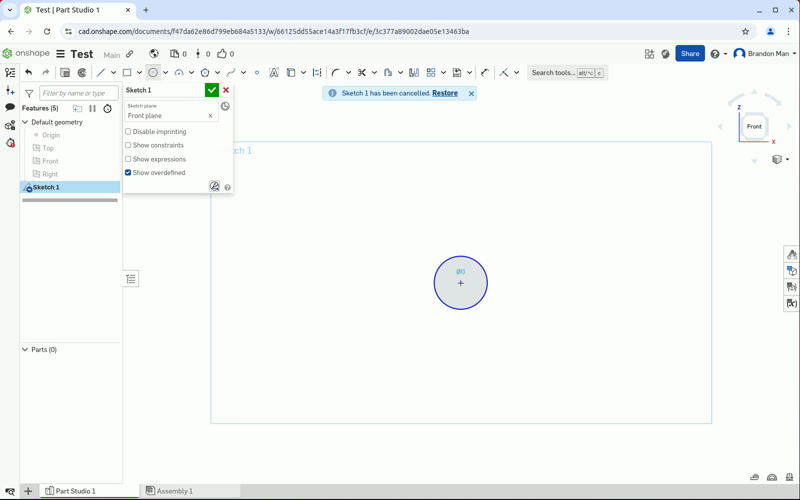
mouse_move(465, 282)
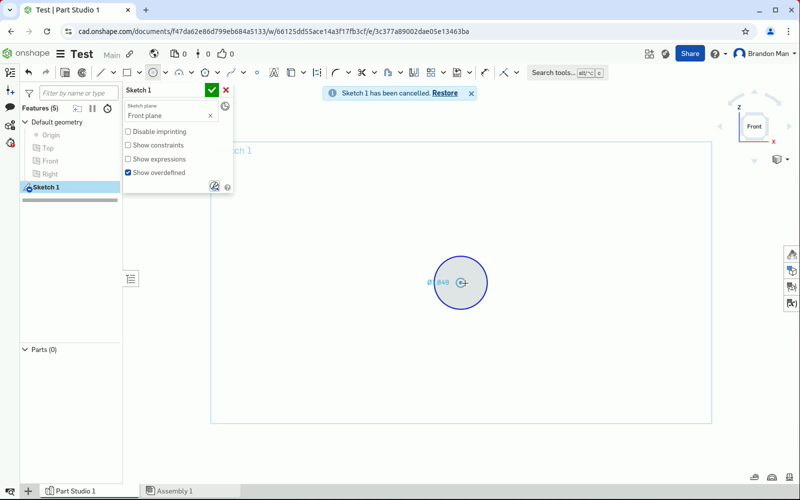
click(465, 282)
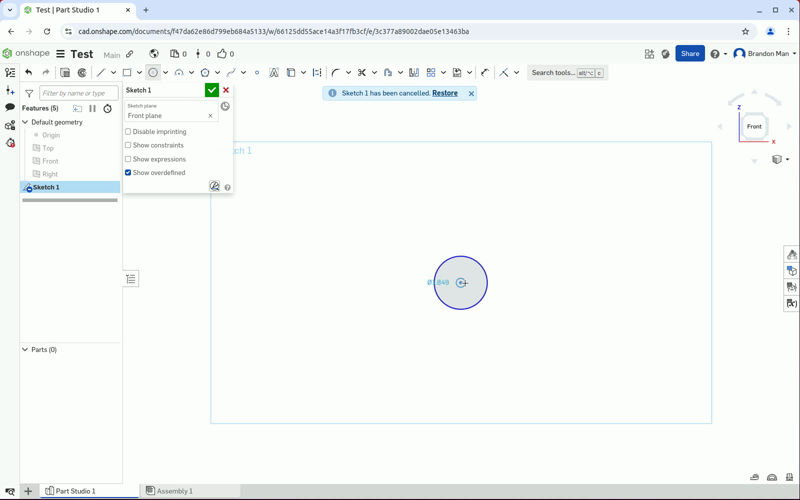
key(esc)
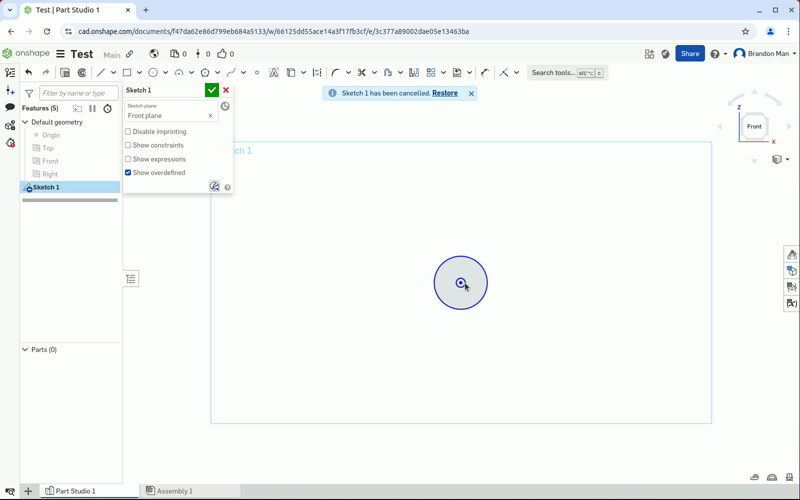
mouse_move(441, 269)
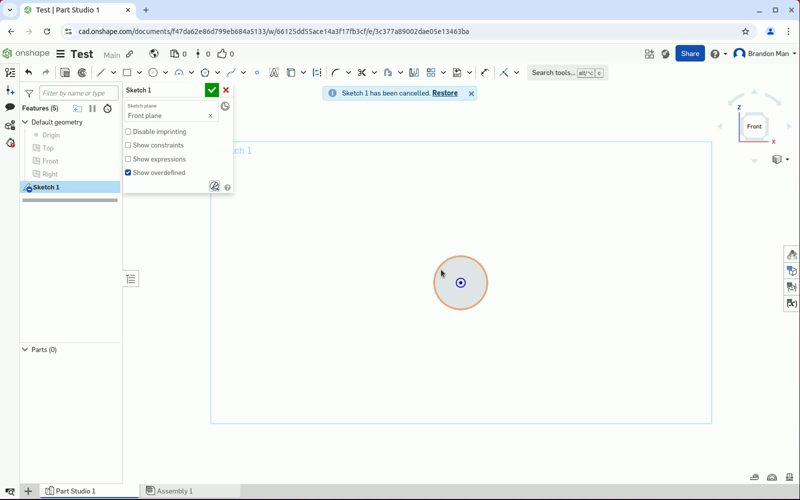
click(441, 269)
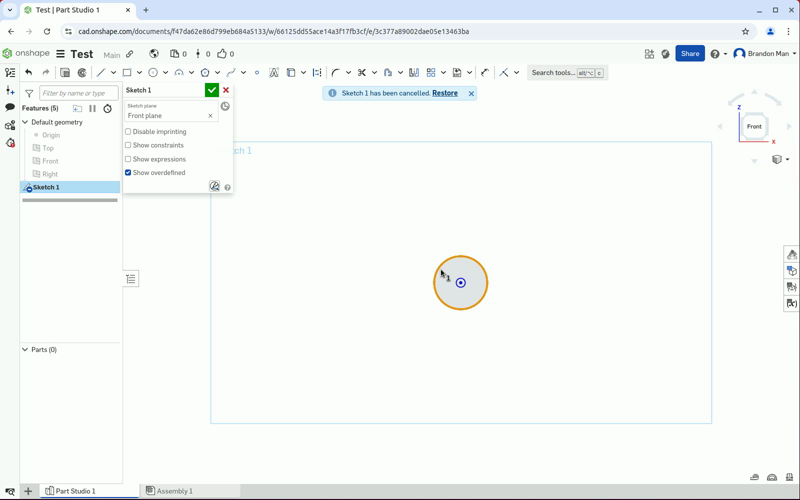
mouse_move(73, 352)
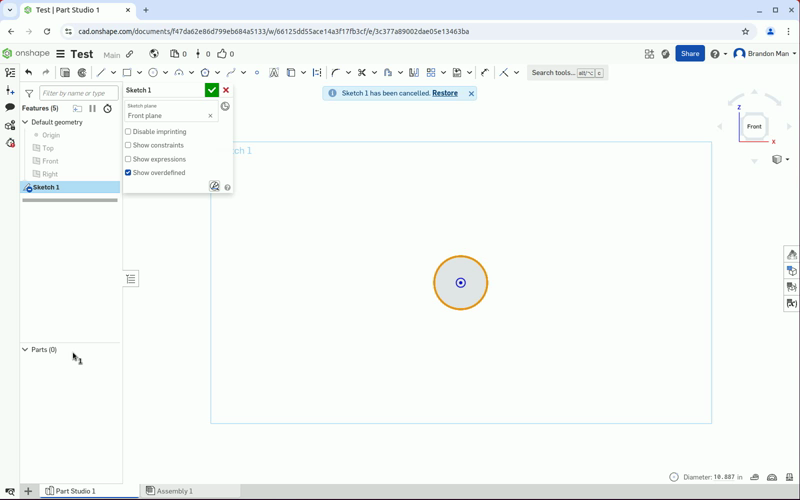
key(shift+y)
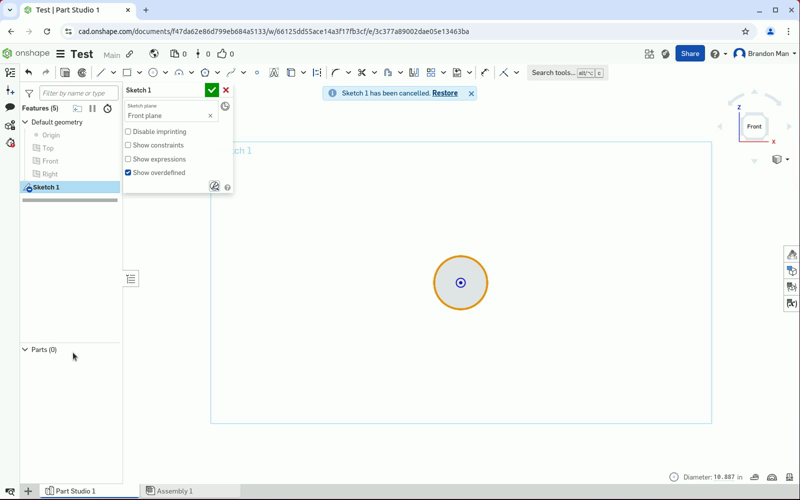
key(shift+e)
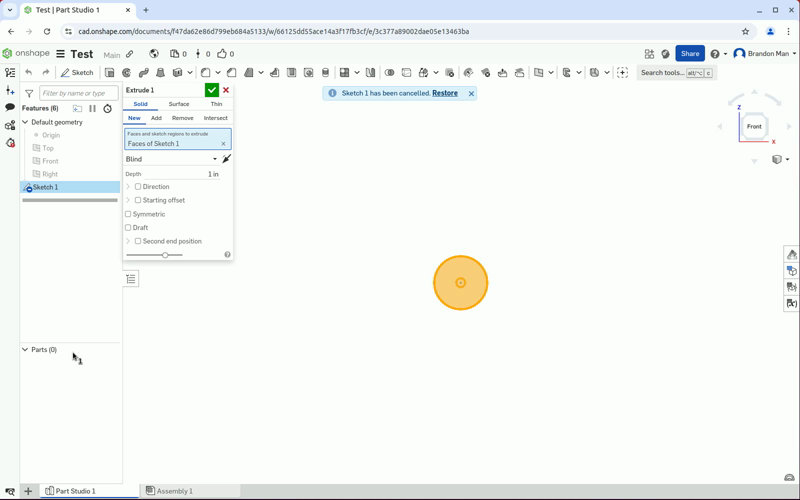
mouse_move(143, 106)
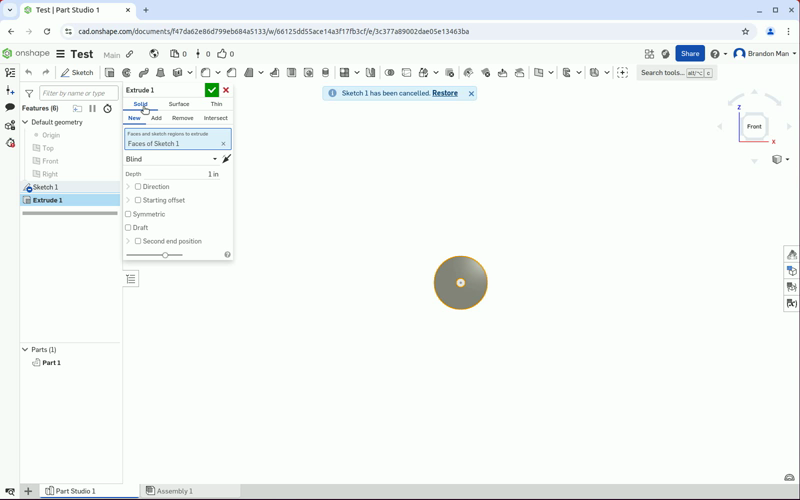
click(143, 106)
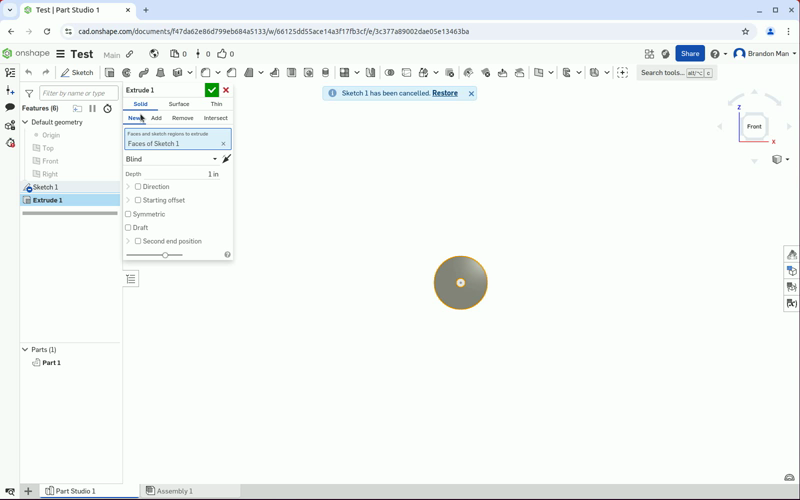
mouse_move(137, 120)
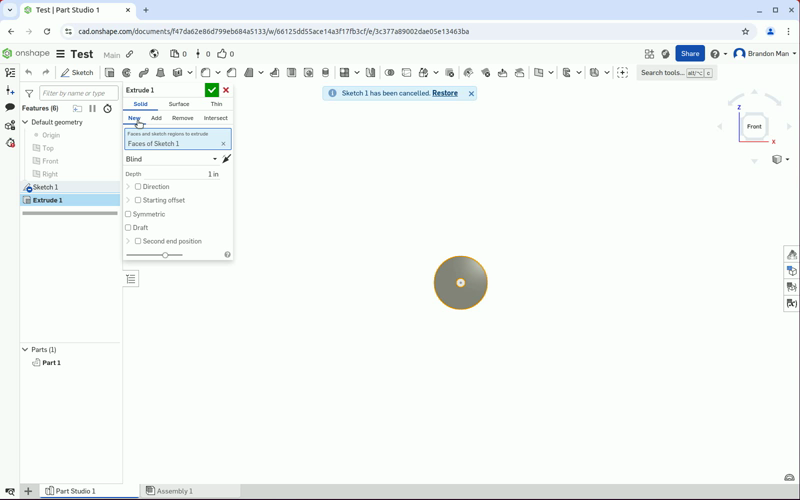
click(137, 120)
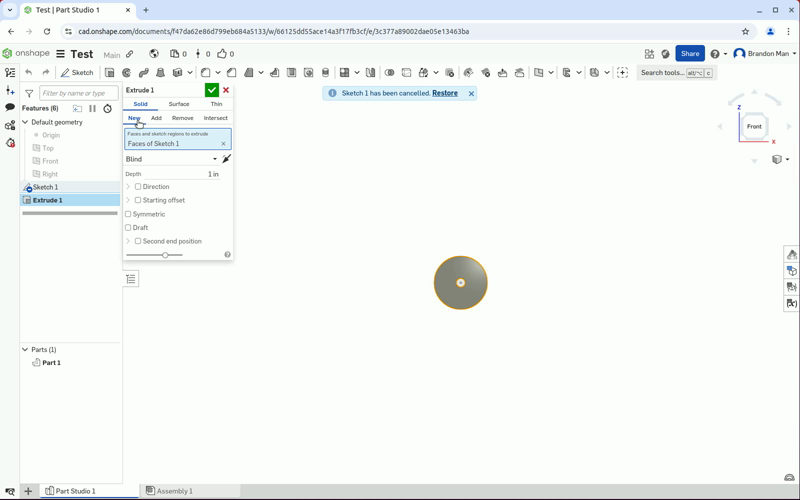
key(tab, 4)
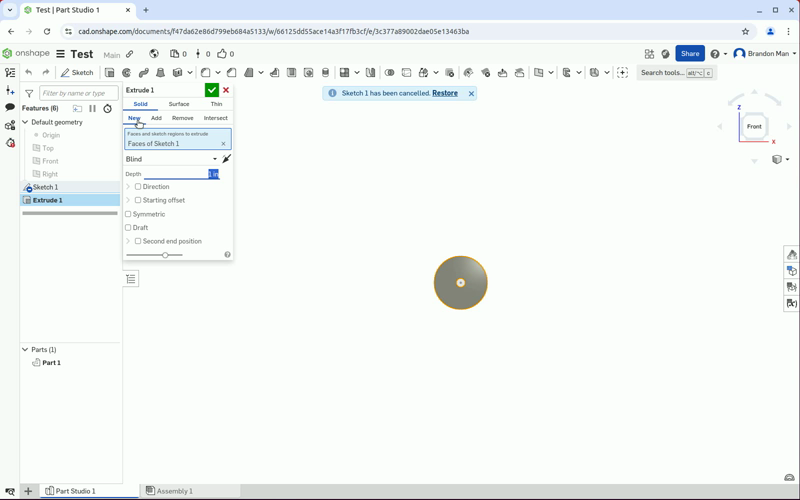
text(1.926)
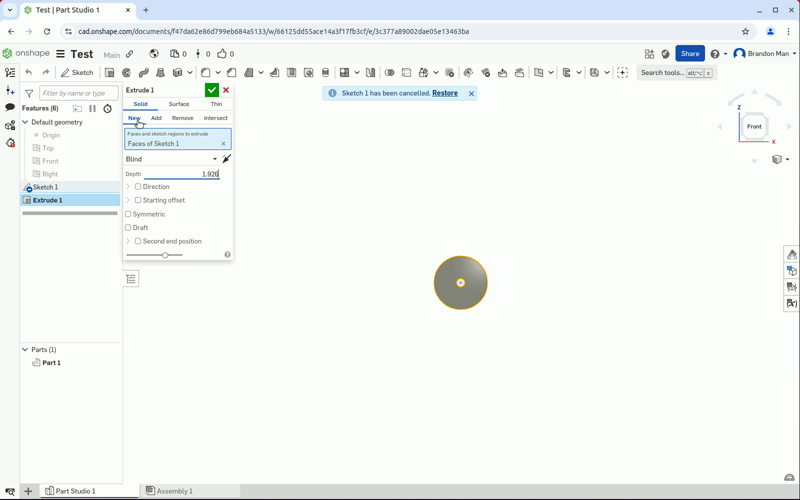
key(enter)
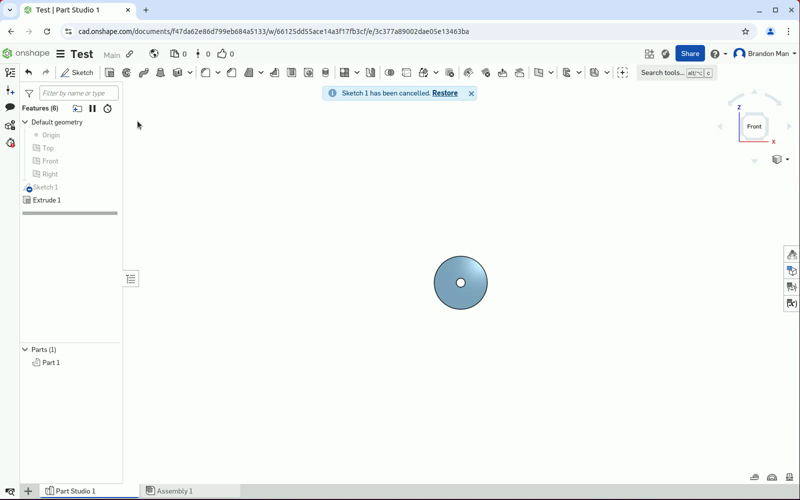
key(shift+h)
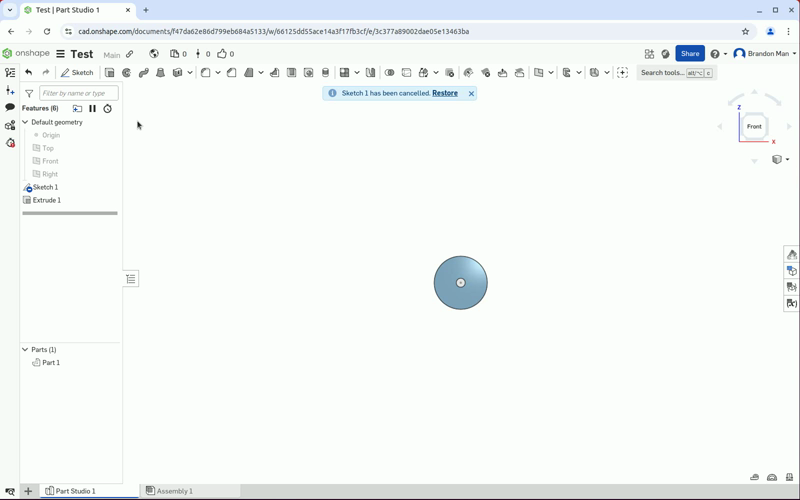
key(shift+h)
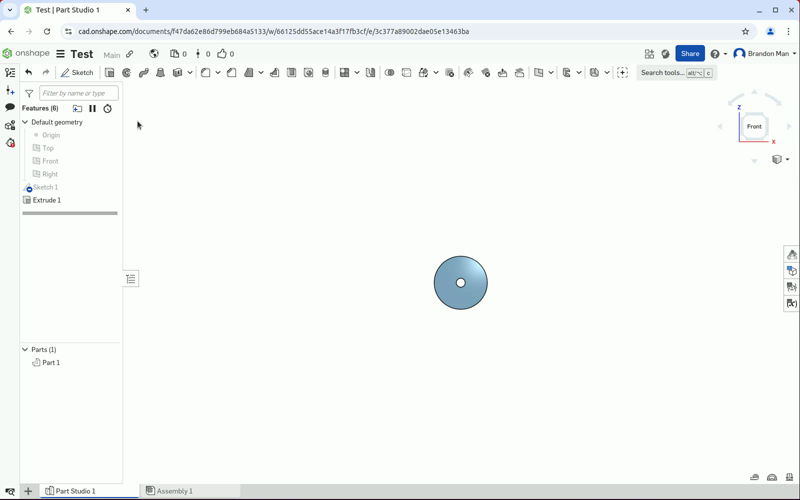
mouse_move(73, 189)
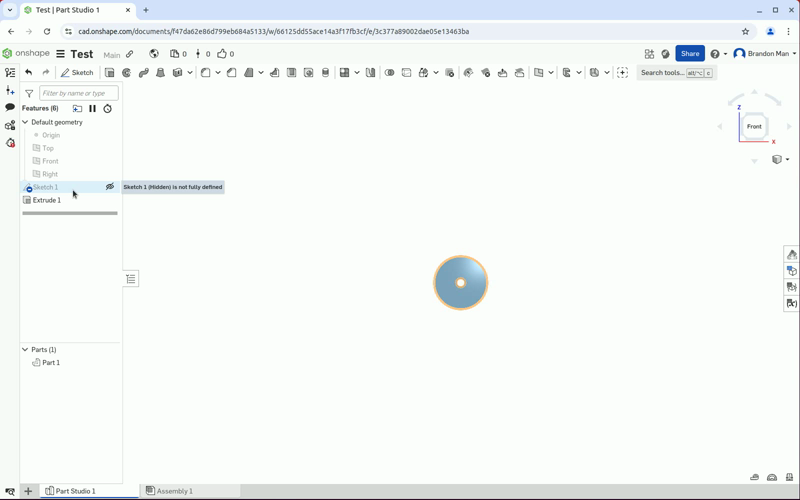
click(73, 189)
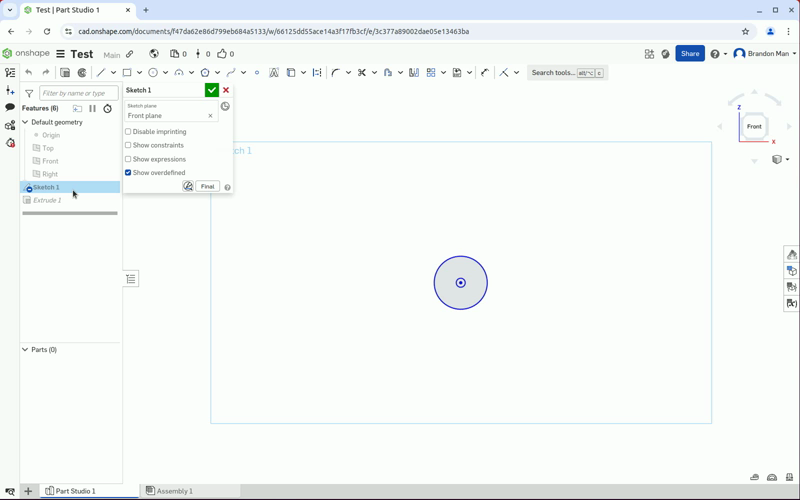
mouse_move(229, 92)
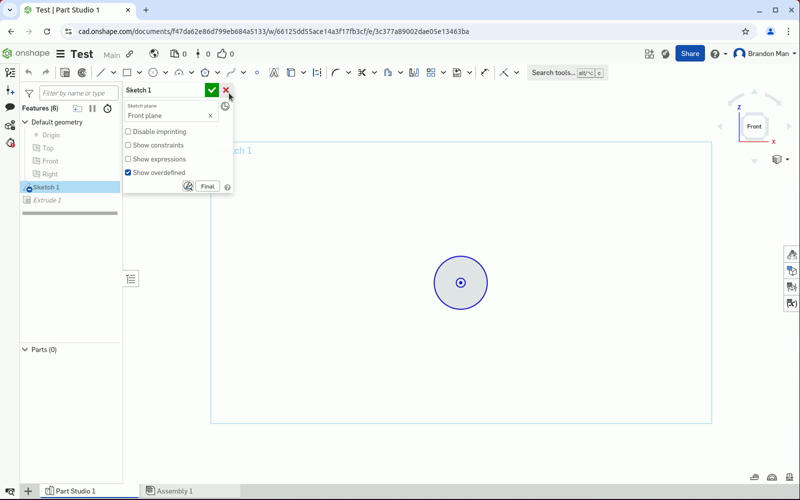
click(229, 92)
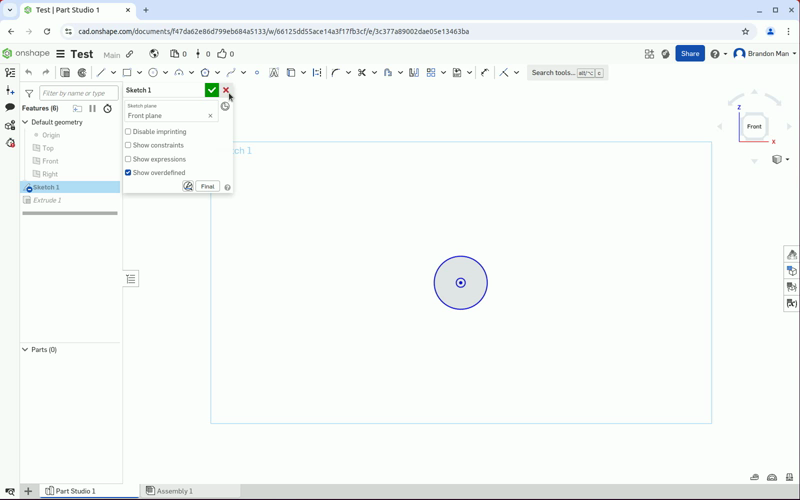
key(shift+s)
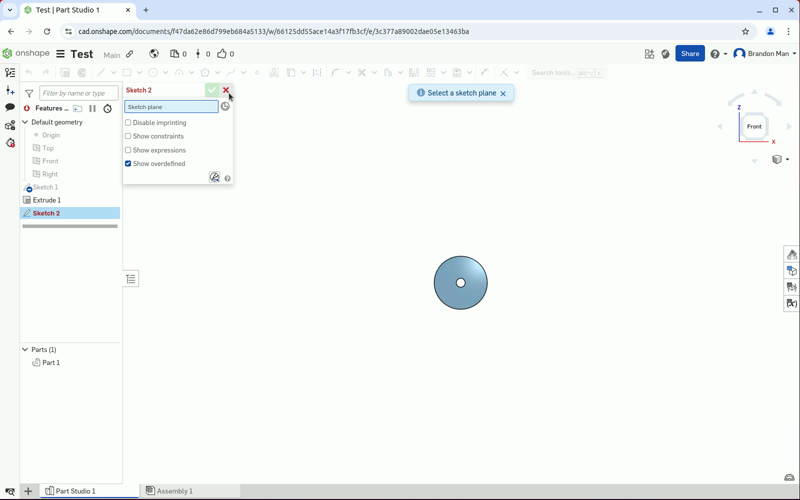
mouse_move(73, 163)
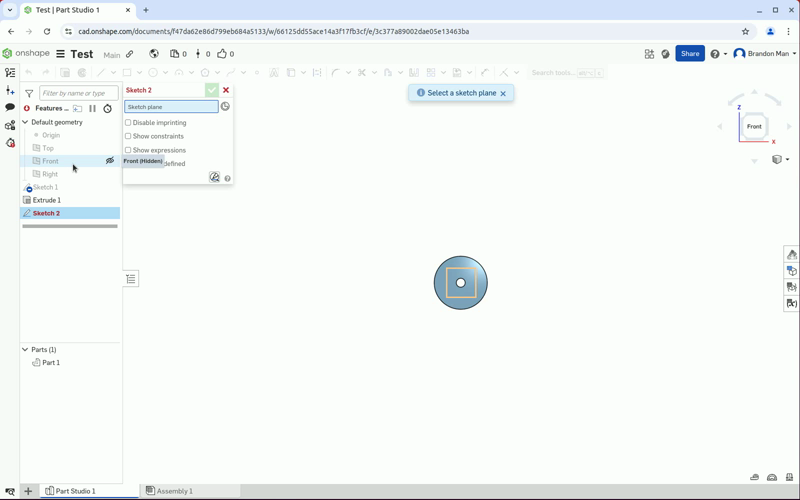
click(73, 163)
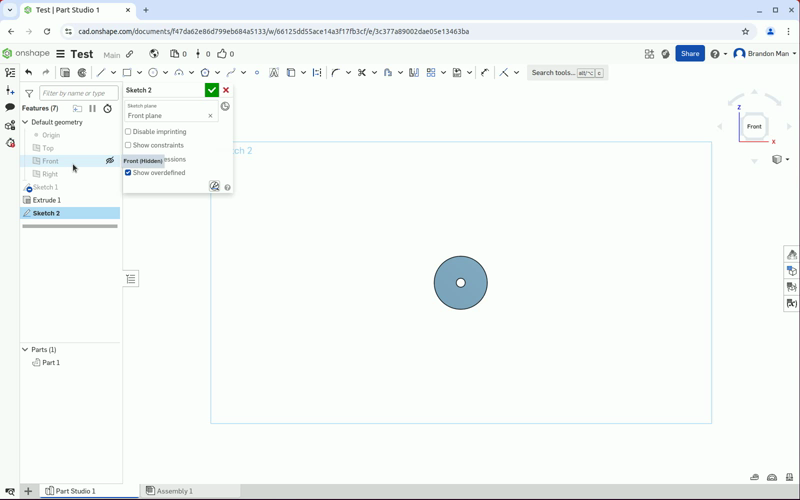
mouse_move(73, 352)
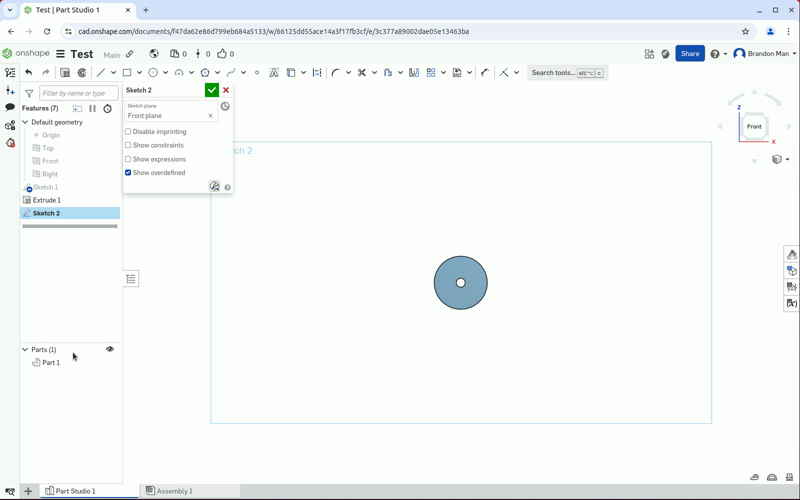
key(y)
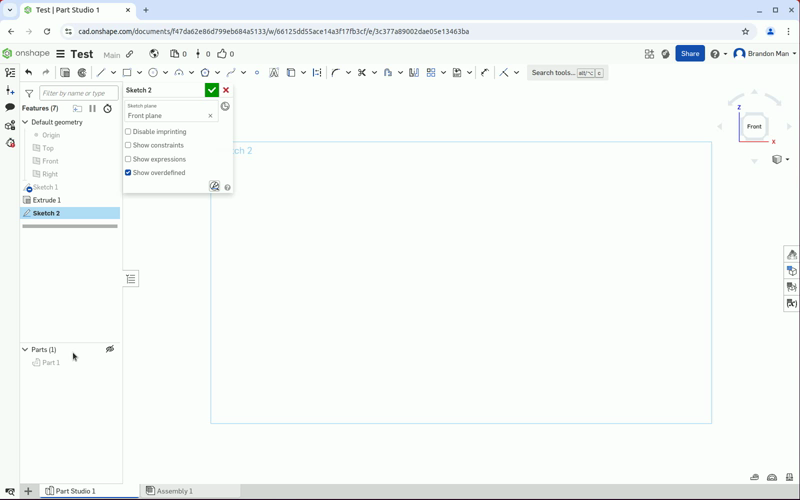
key(c)
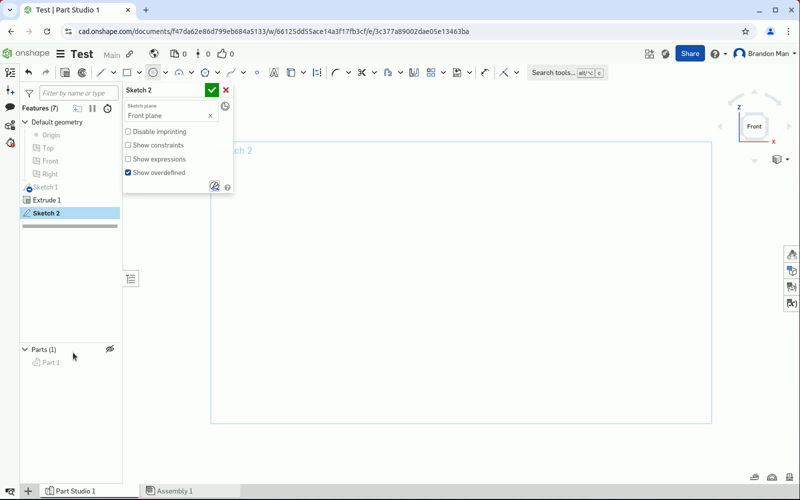
key_down(shift)
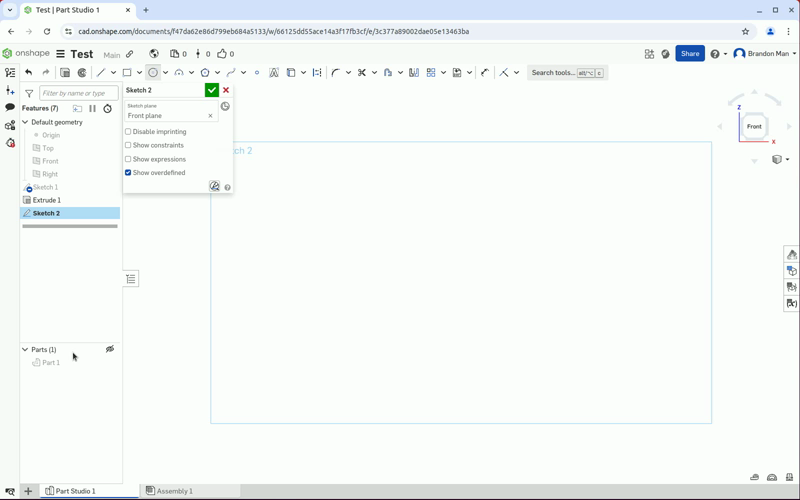
mouse_move(560, 291)
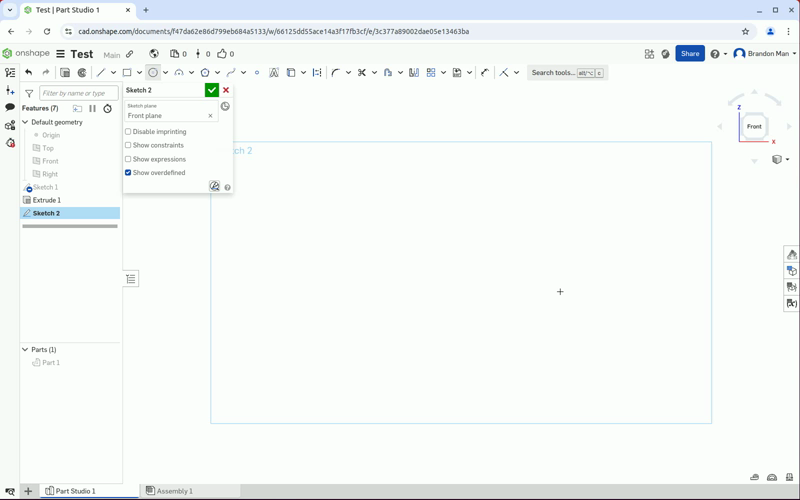
click(560, 291)
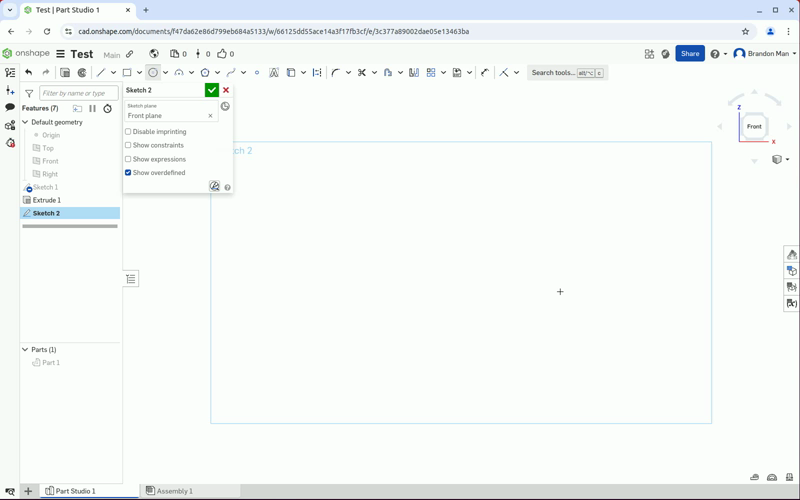
key_up(shift)
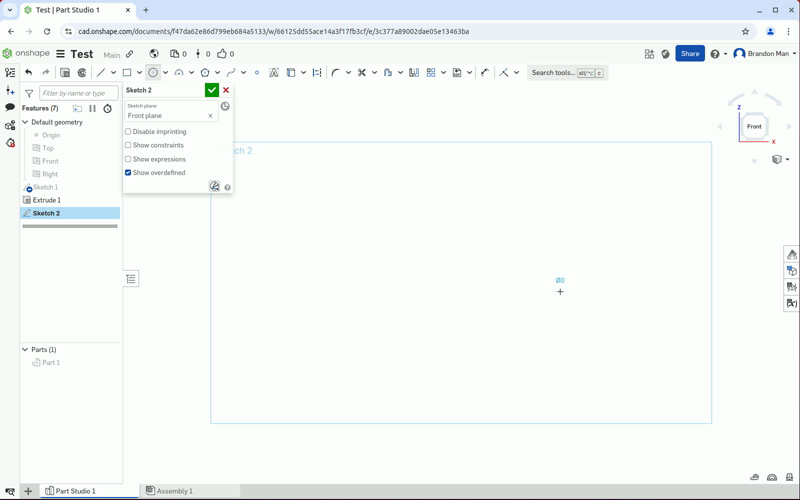
mouse_move(573, 291)
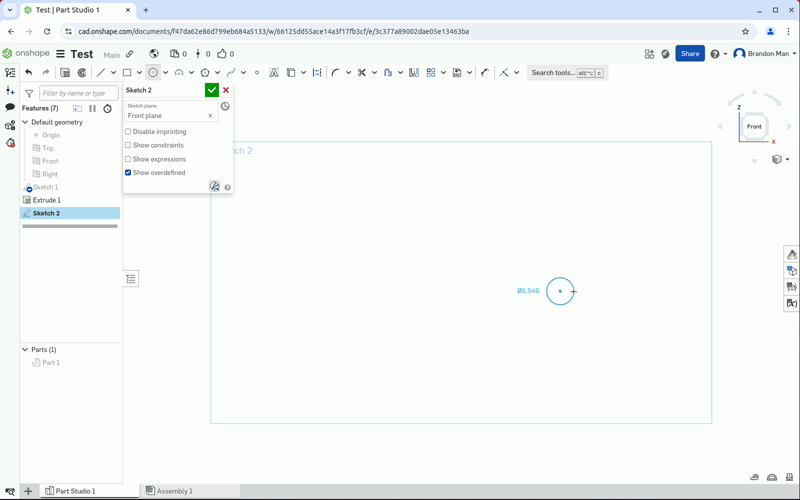
click(573, 291)
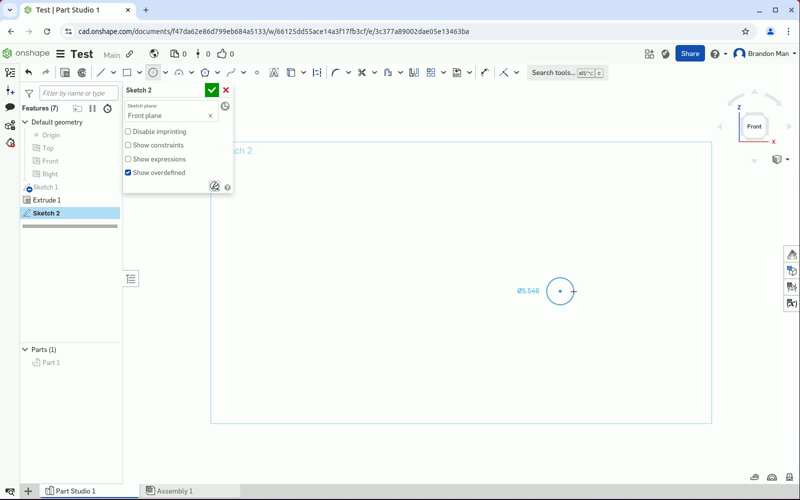
key(esc)
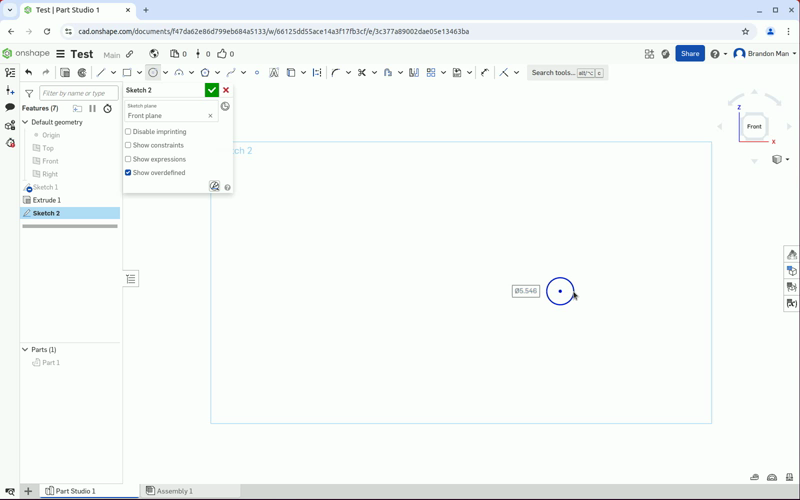
key(c)
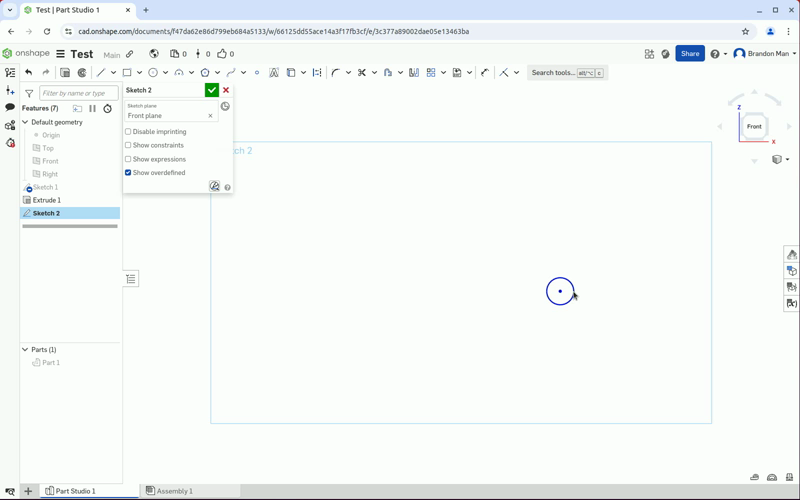
key_down(shift)
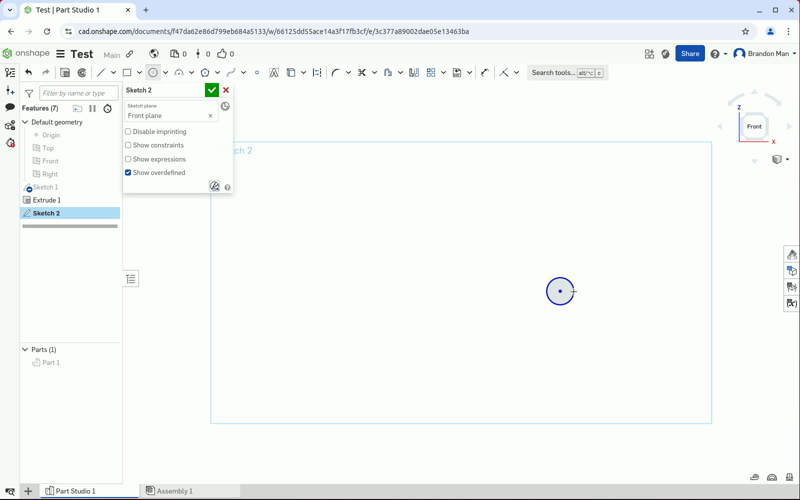
mouse_move(560, 291)
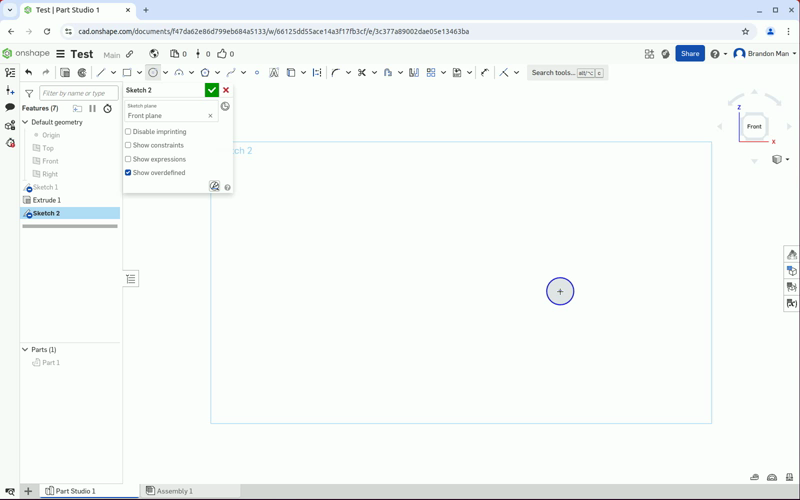
click(560, 291)
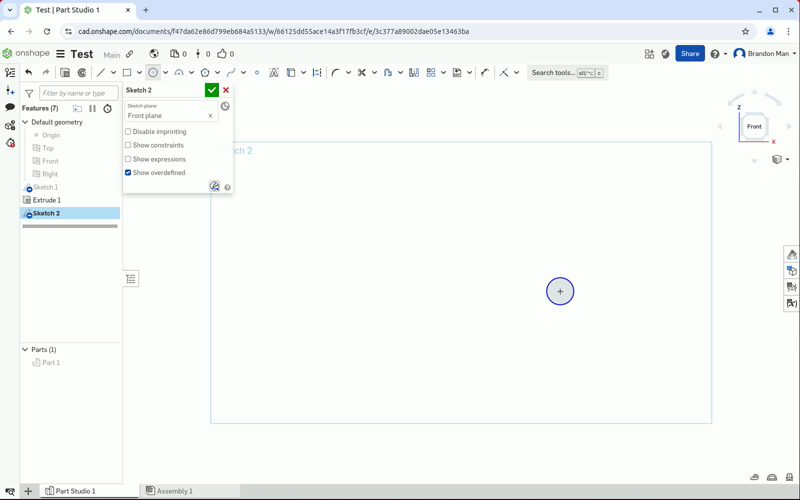
key_up(shift)
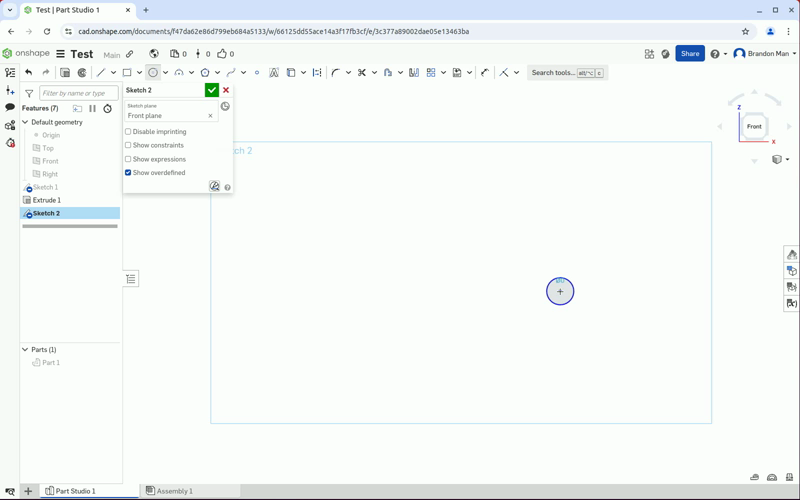
mouse_move(562, 291)
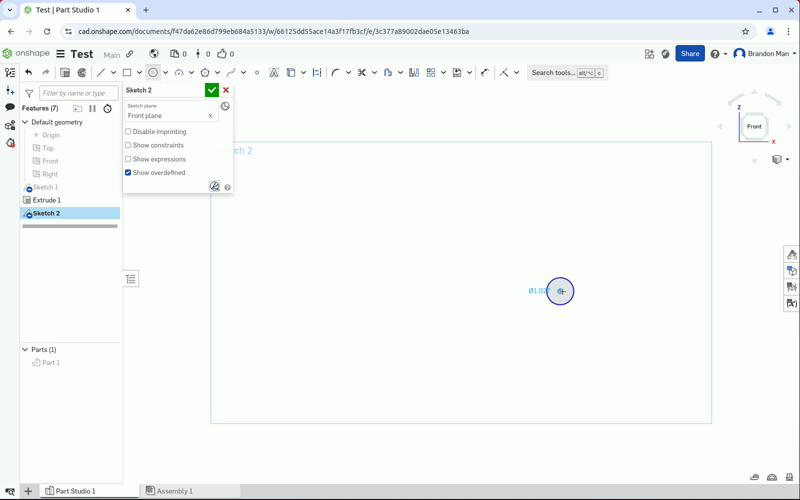
scroll(6)
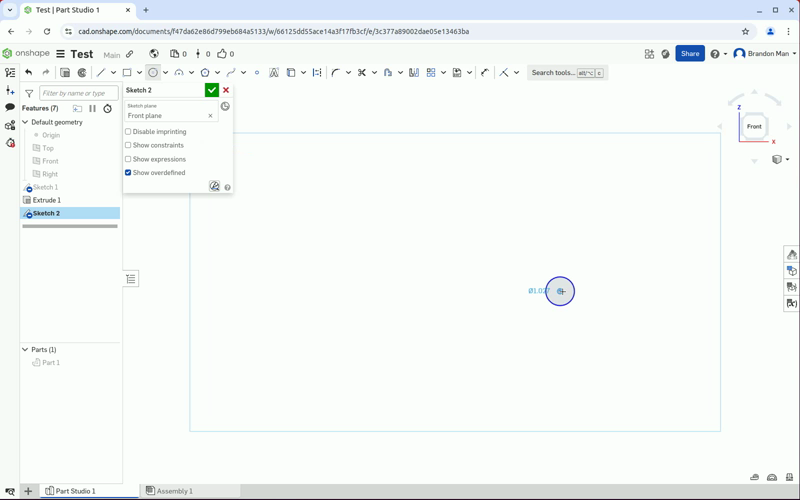
scroll(6)
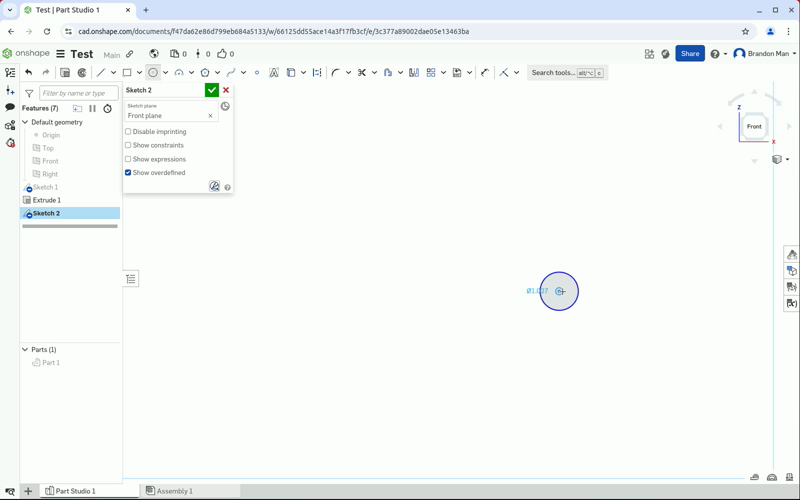
scroll(6)
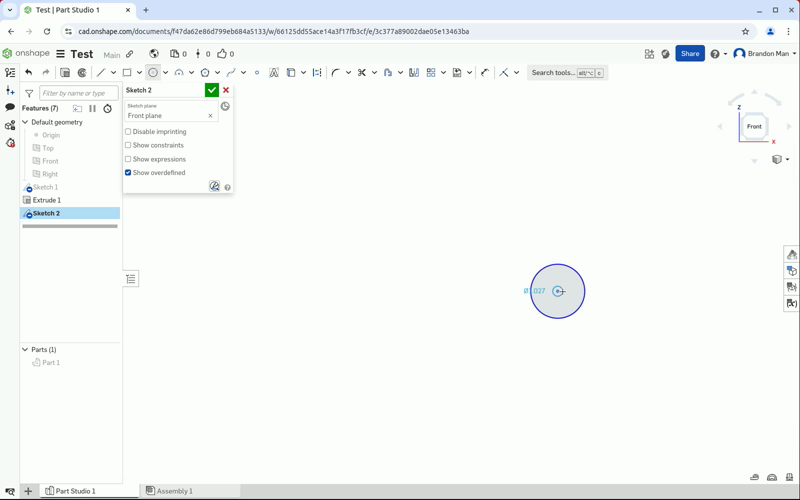
scroll(6)
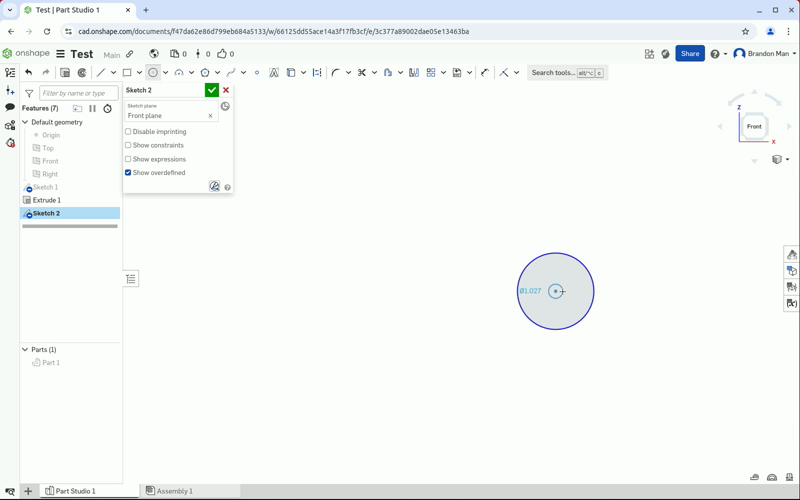
scroll(6)
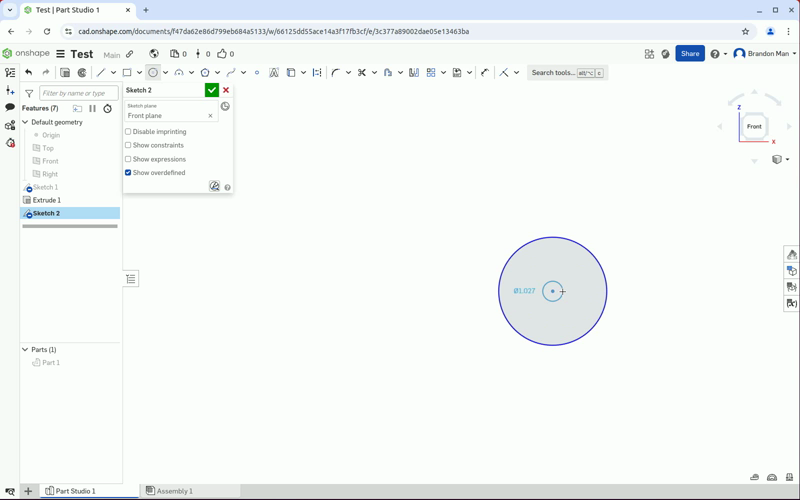
scroll(6)
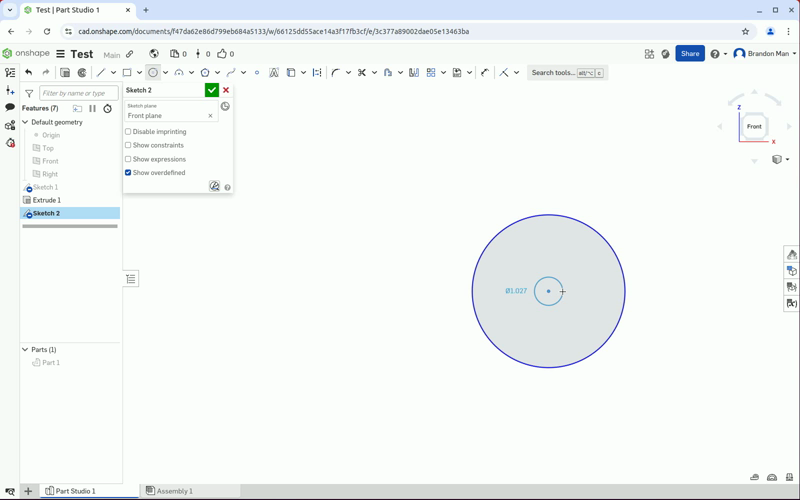
scroll(6)
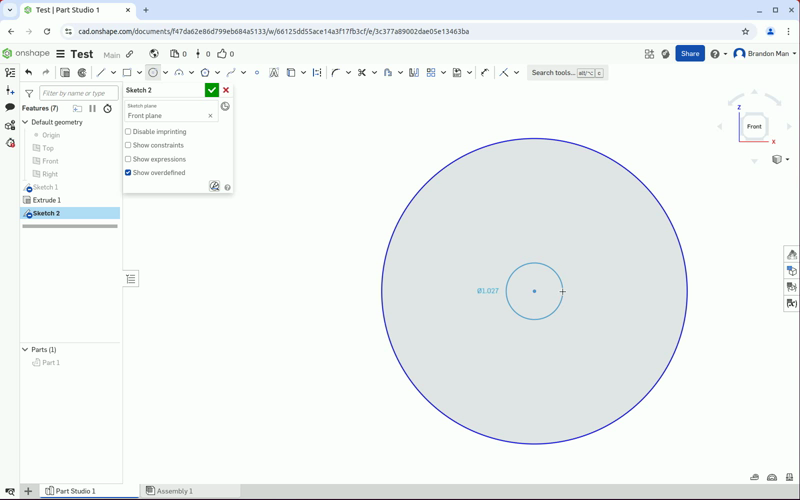
click(562, 291)
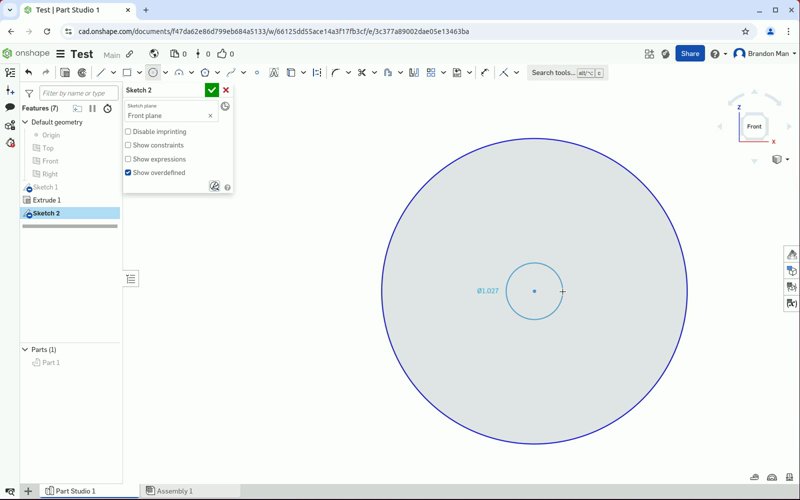
scroll(-6)
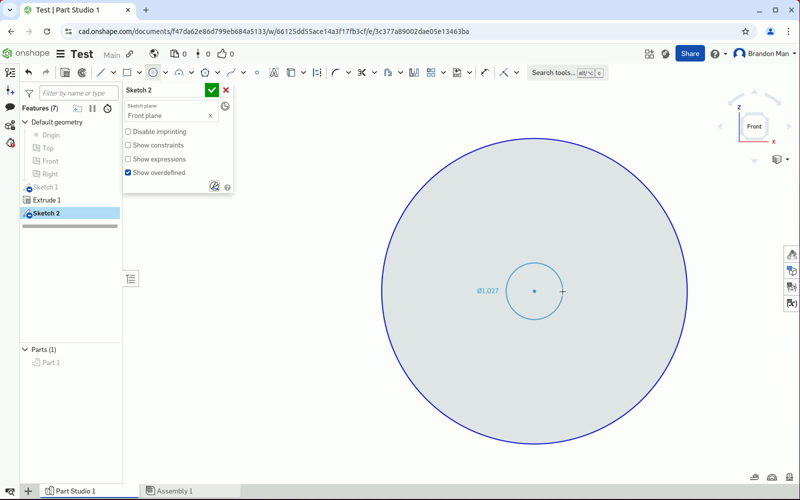
scroll(-6)
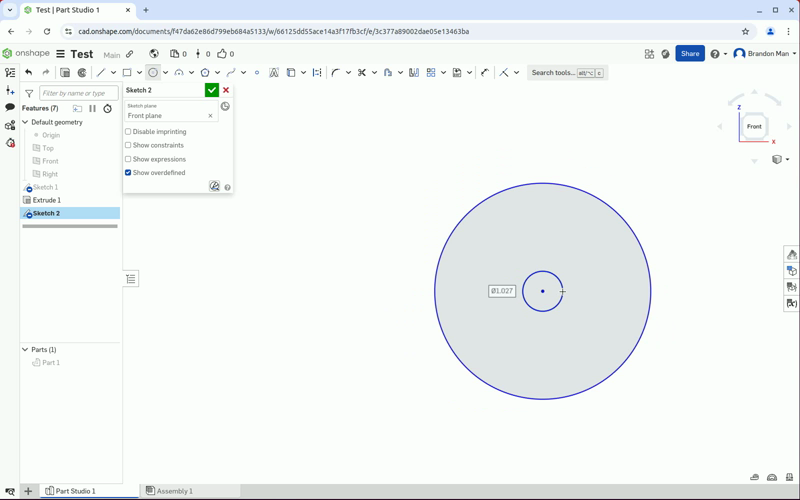
scroll(-6)
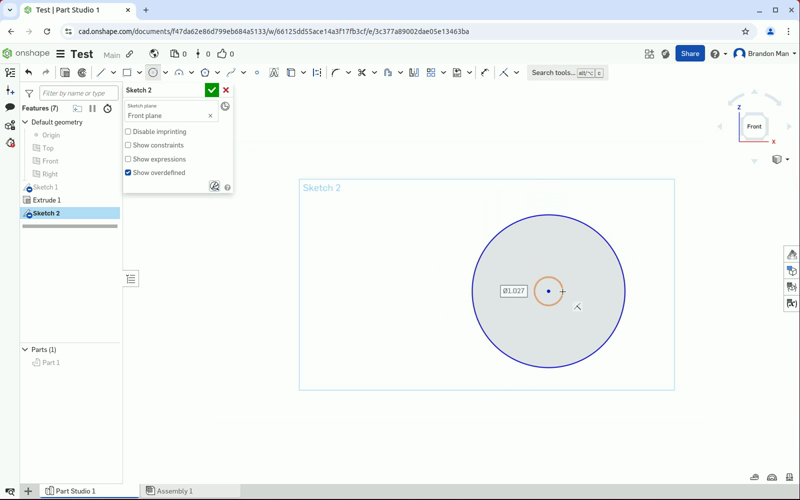
scroll(-6)
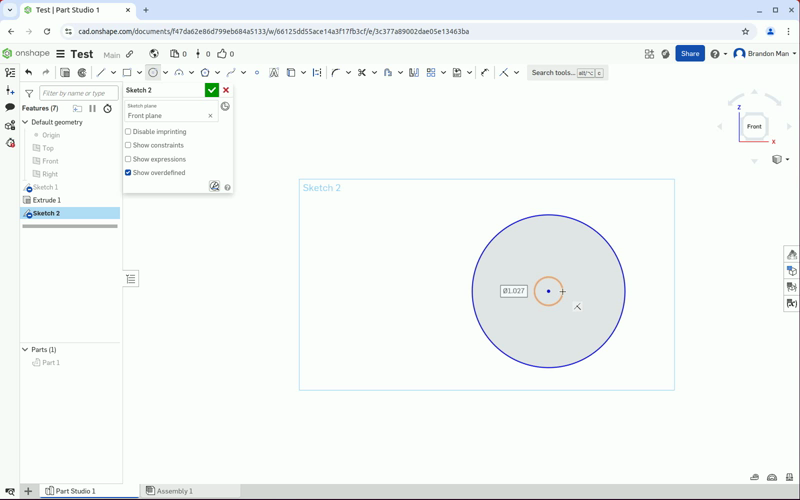
scroll(-6)
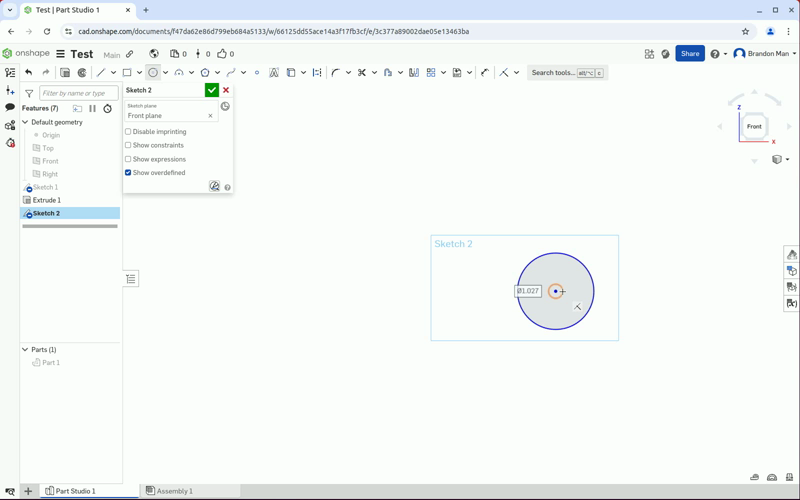
scroll(-6)
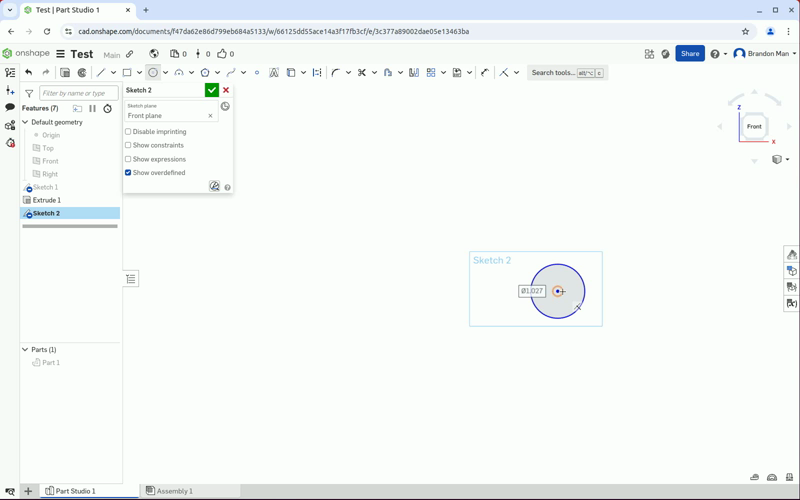
scroll(-6)
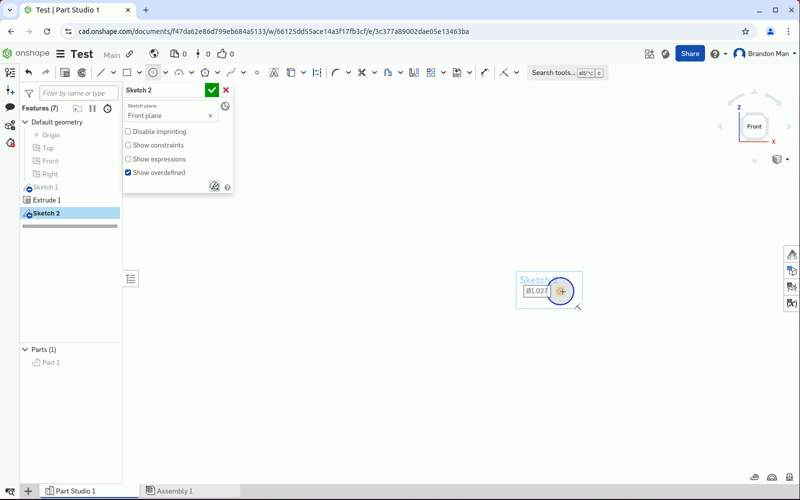
key(esc)
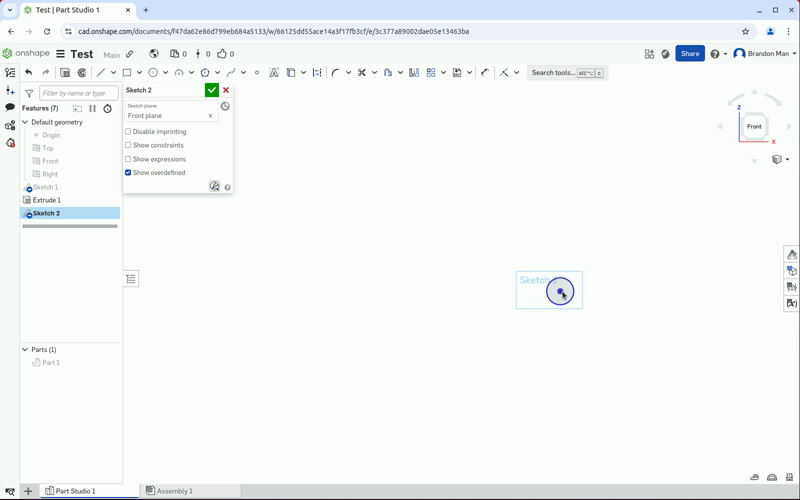
mouse_move(571, 292)
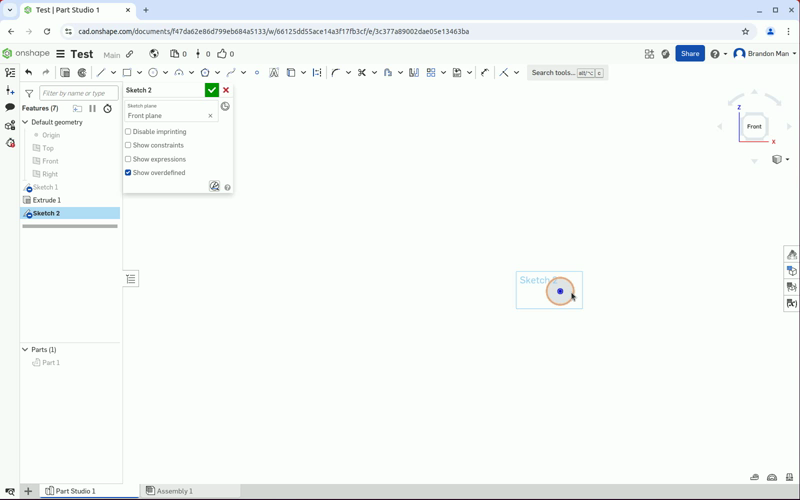
scroll(6)
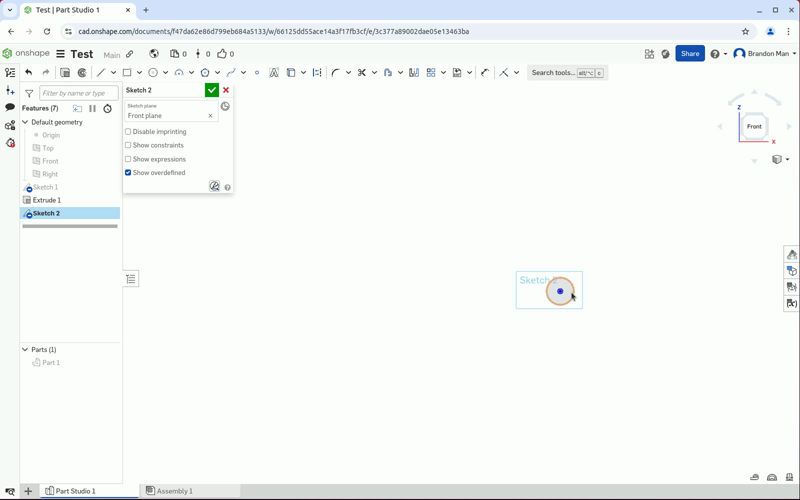
scroll(6)
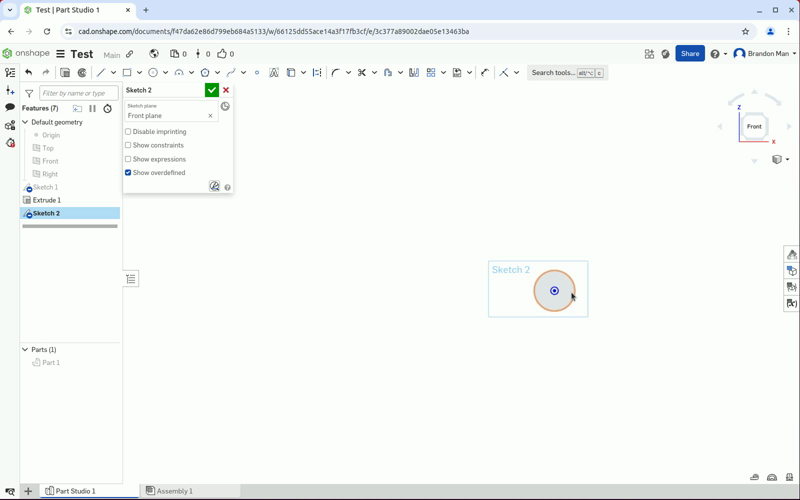
scroll(6)
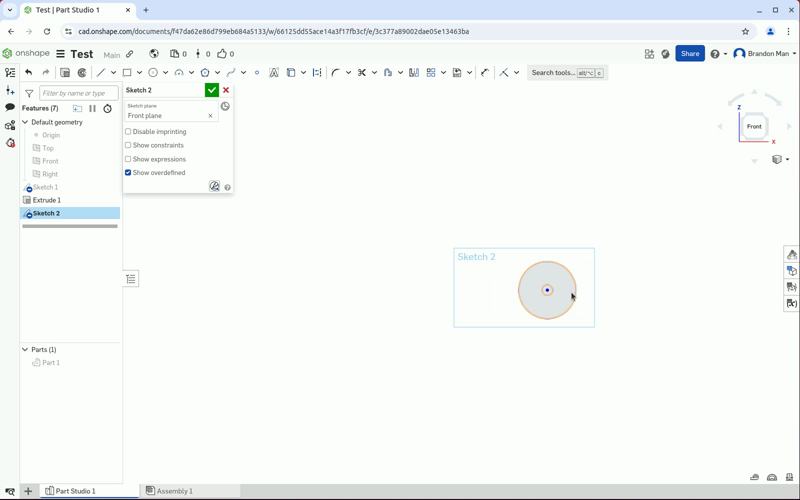
scroll(6)
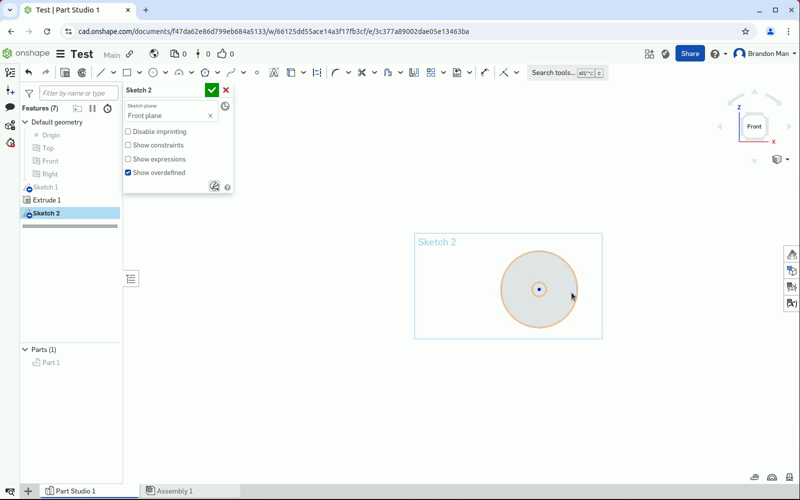
scroll(6)
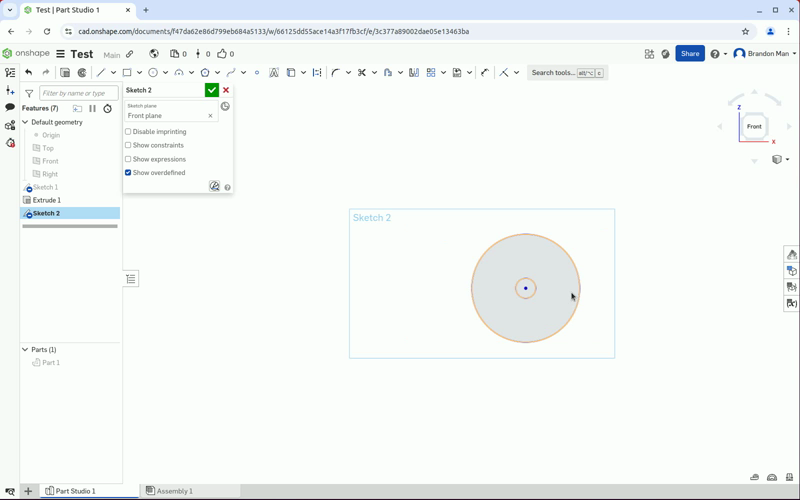
scroll(6)
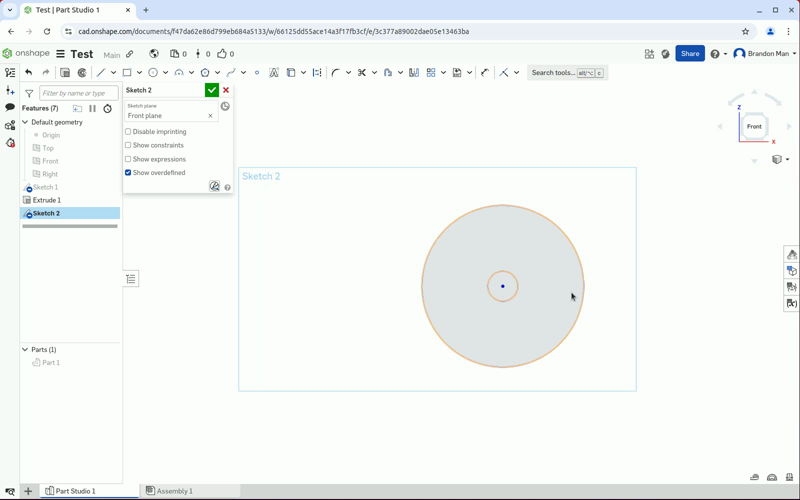
scroll(6)
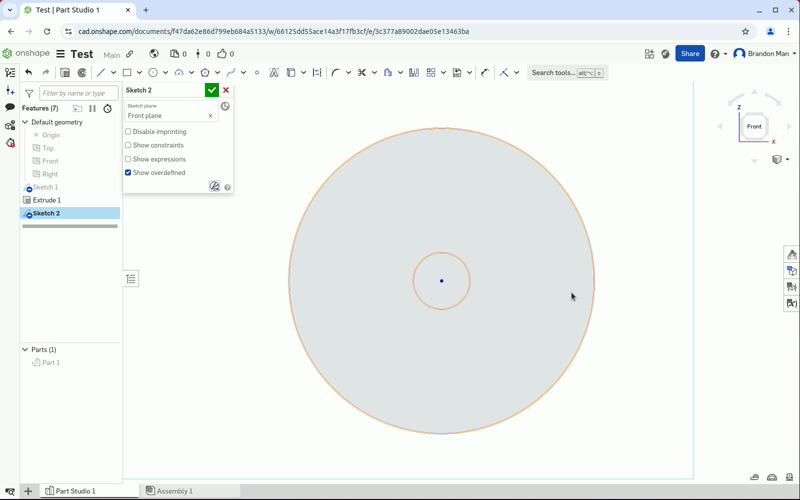
click(571, 292)
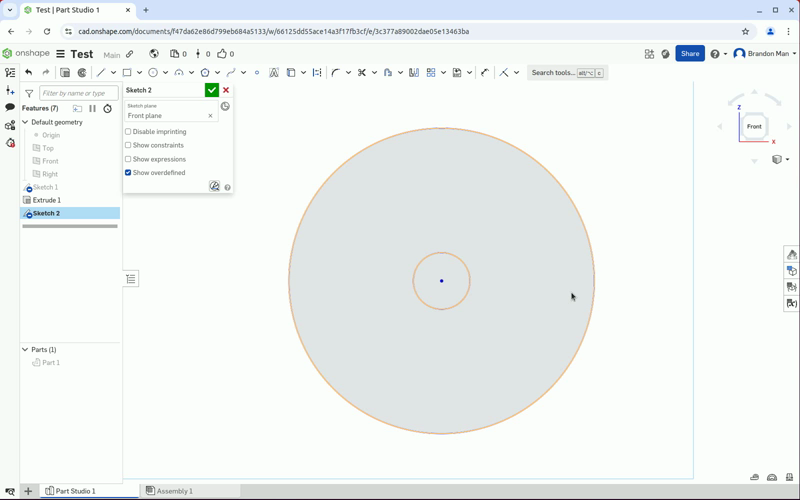
scroll(-6)
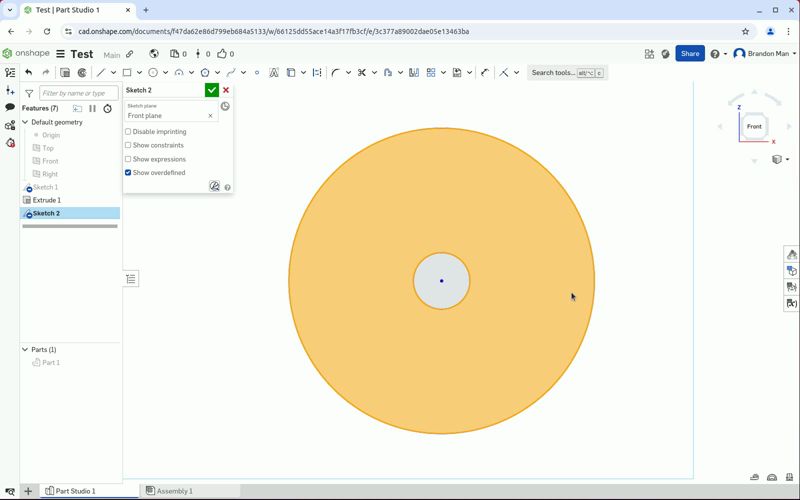
scroll(-6)
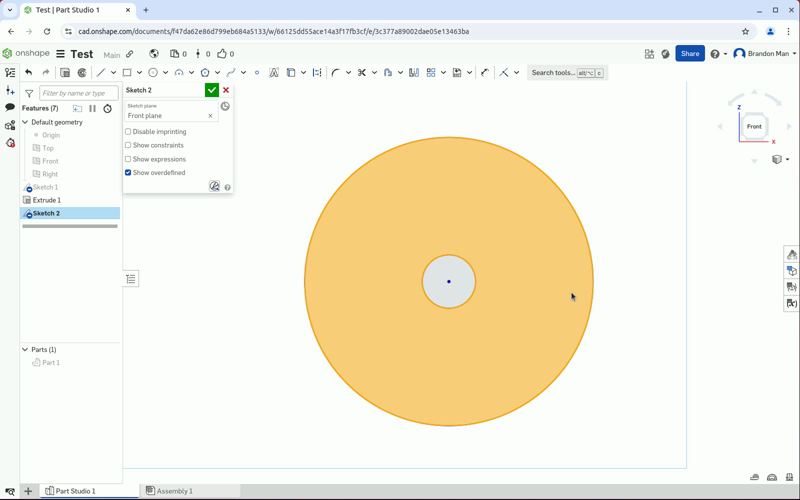
scroll(-6)
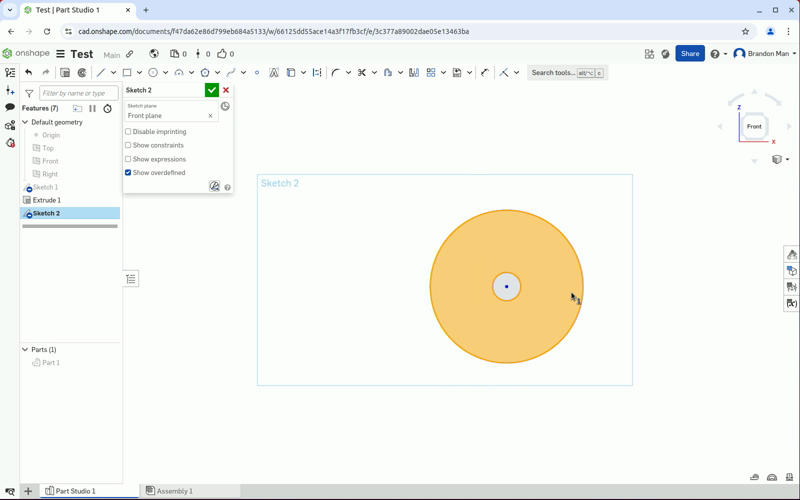
scroll(-6)
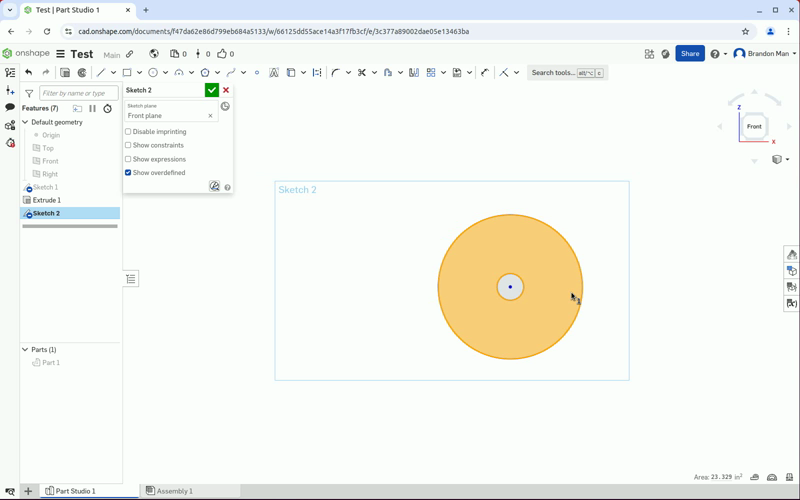
scroll(-6)
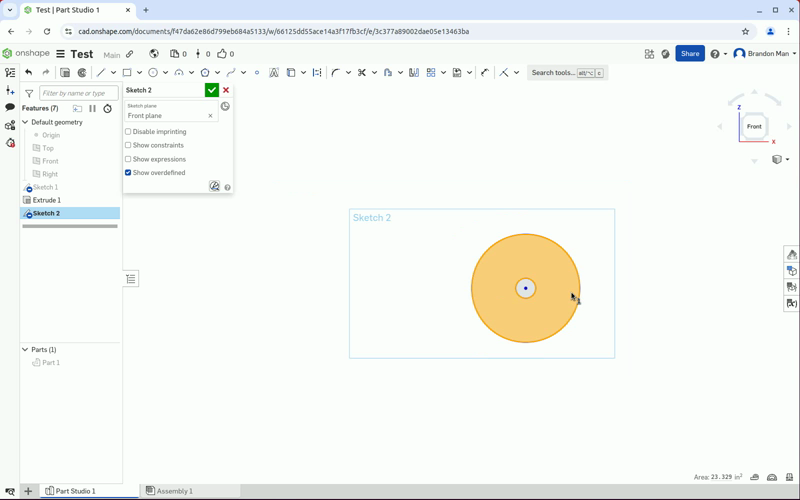
scroll(-6)
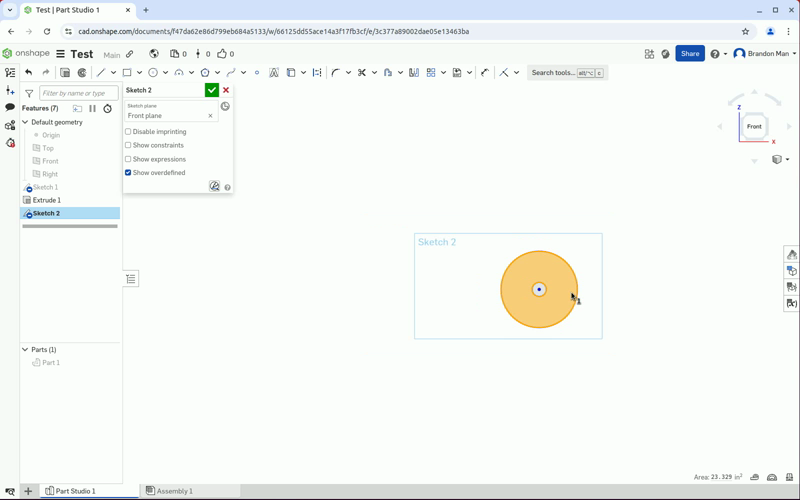
scroll(-6)
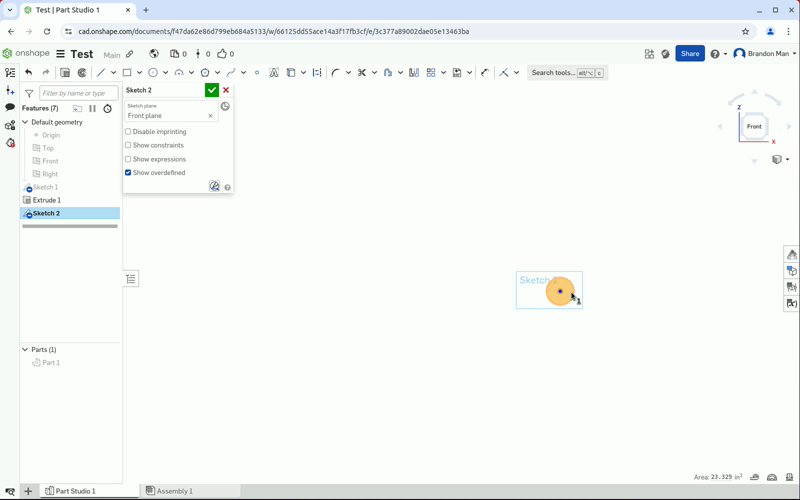
mouse_move(73, 352)
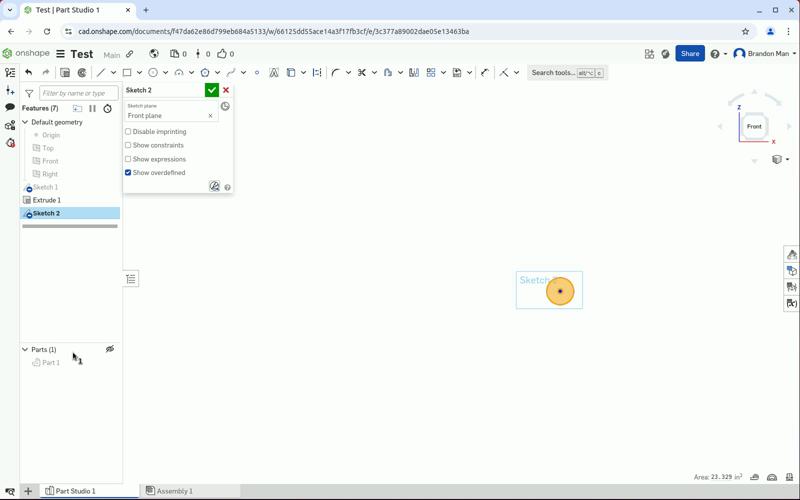
key(shift+y)
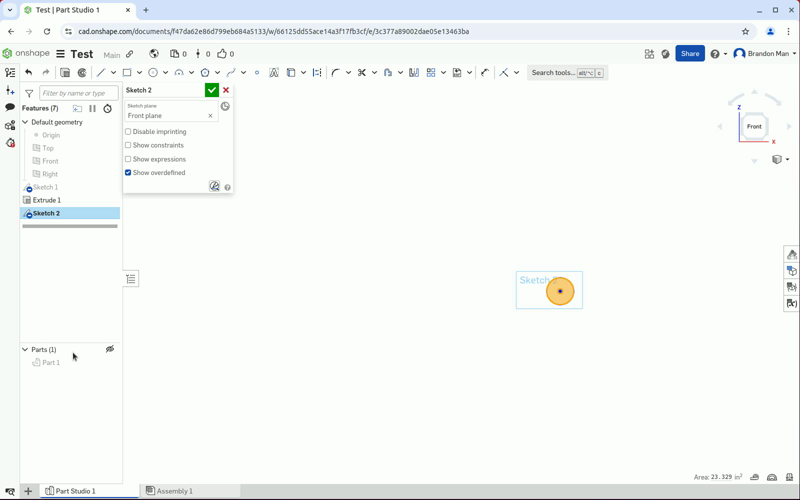
key(shift+e)
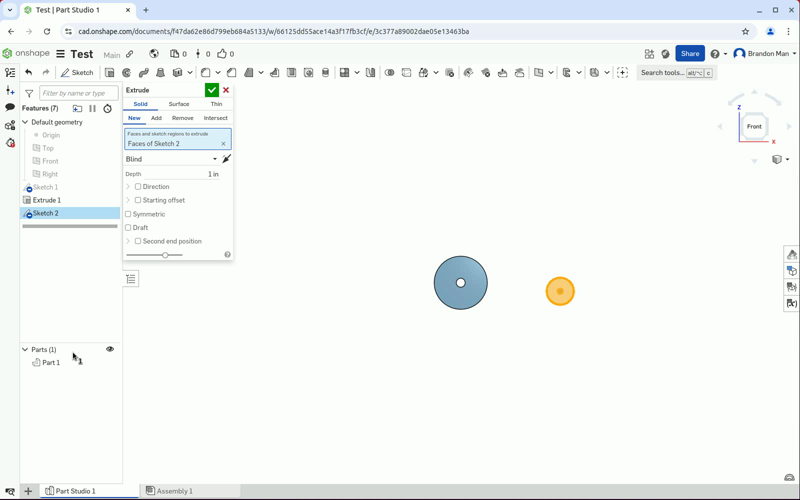
mouse_move(143, 106)
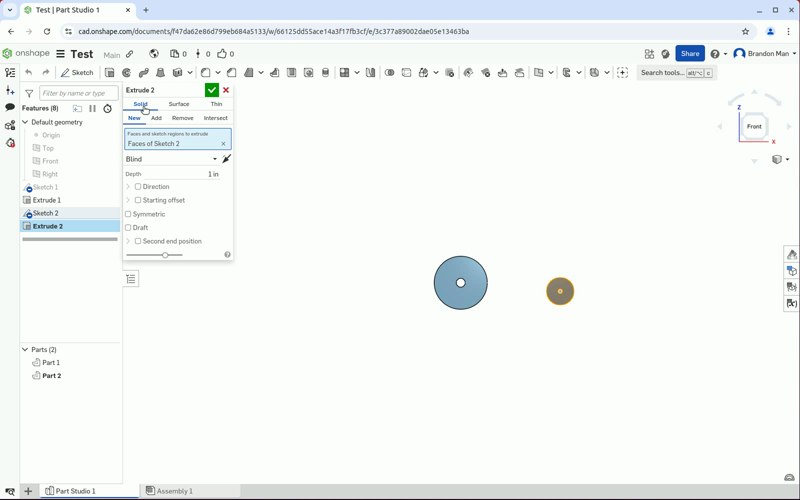
click(143, 106)
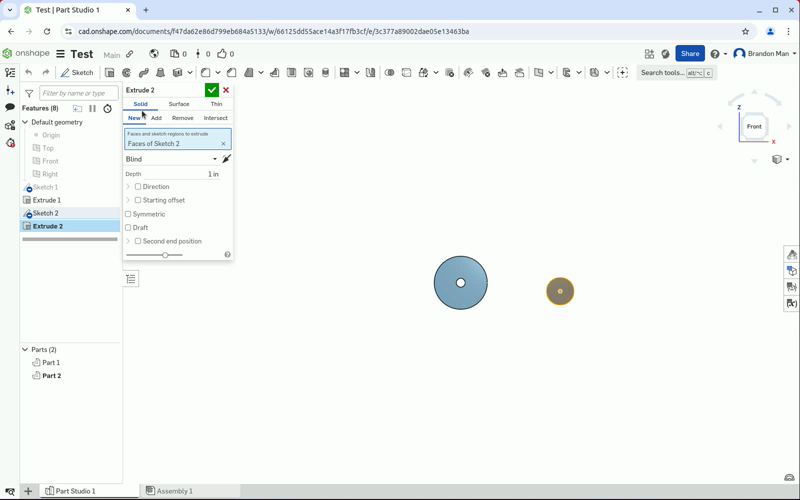
mouse_move(137, 120)
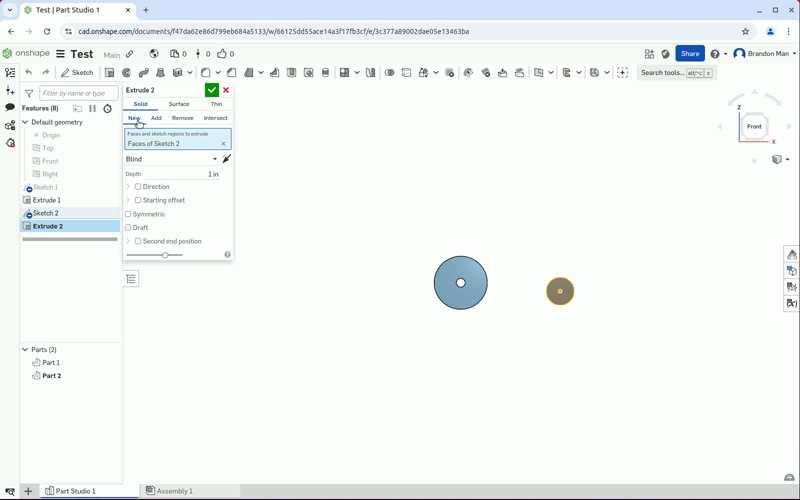
click(137, 120)
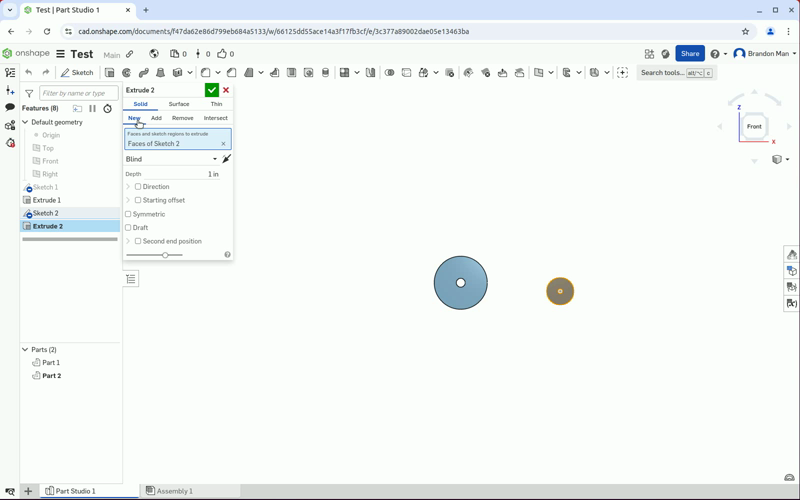
key(tab, 4)
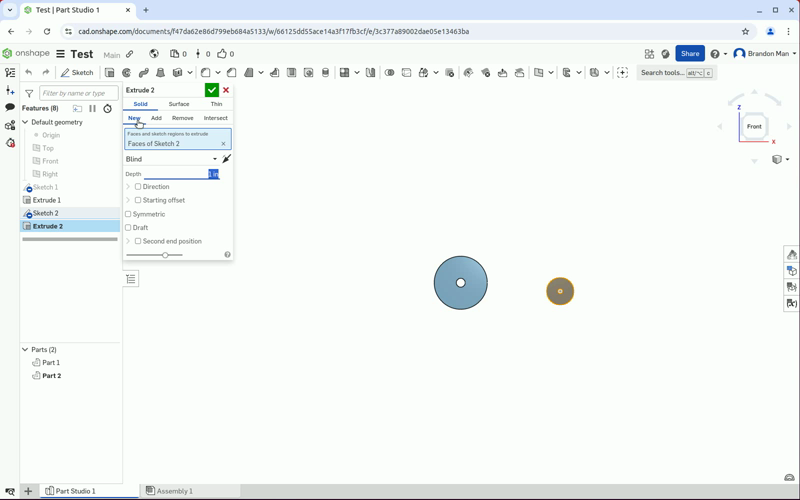
text(0.963)
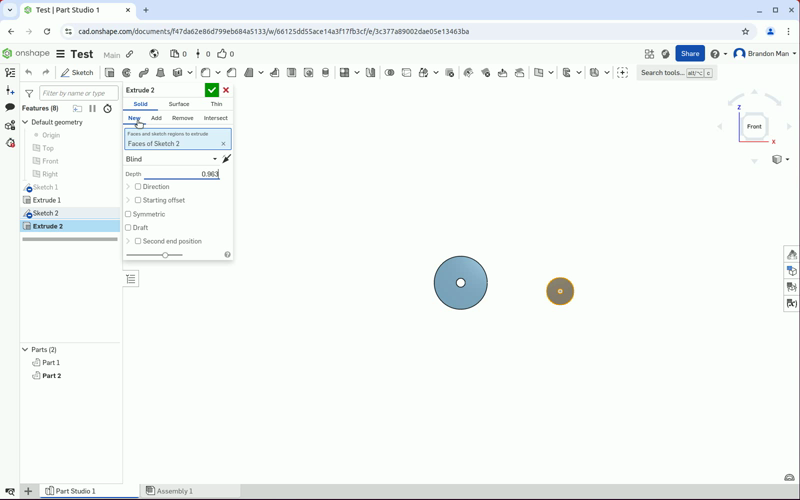
key(enter)
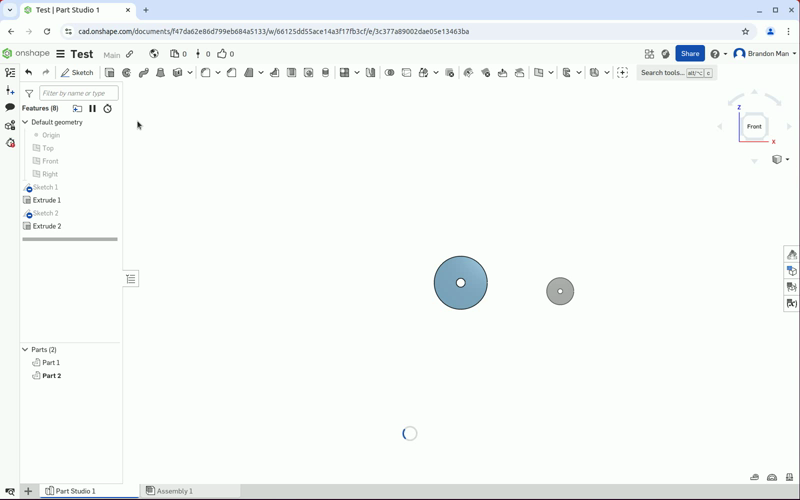
key(shift+h)
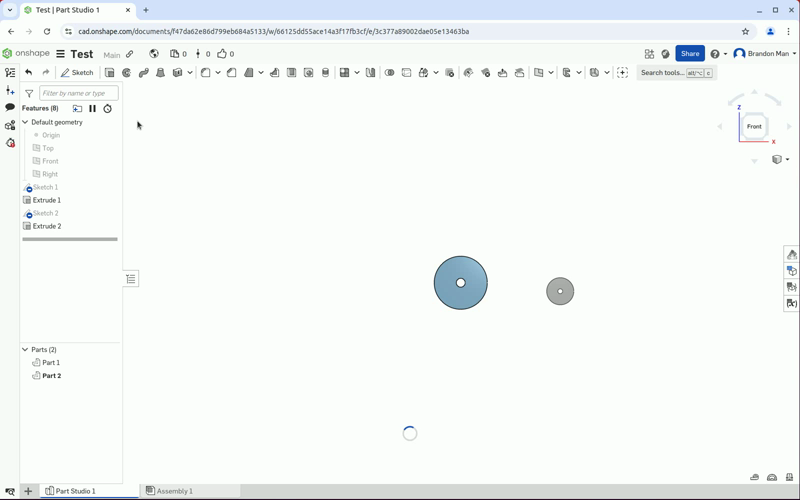
key(shift+h)
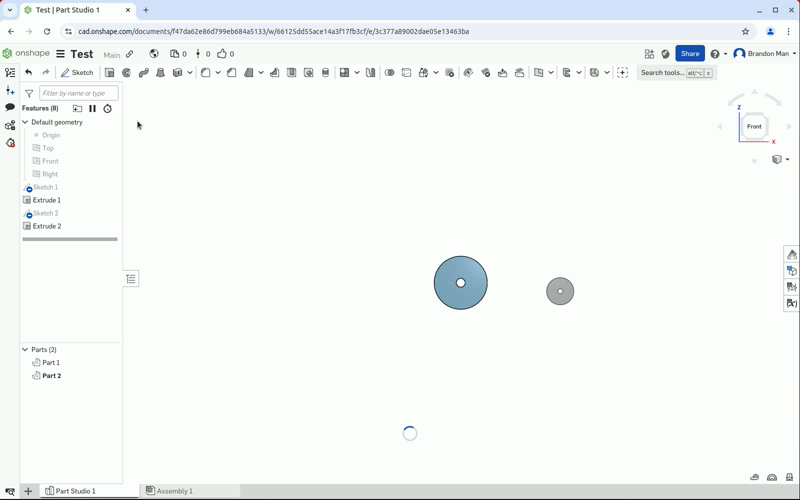
key(shift+7)
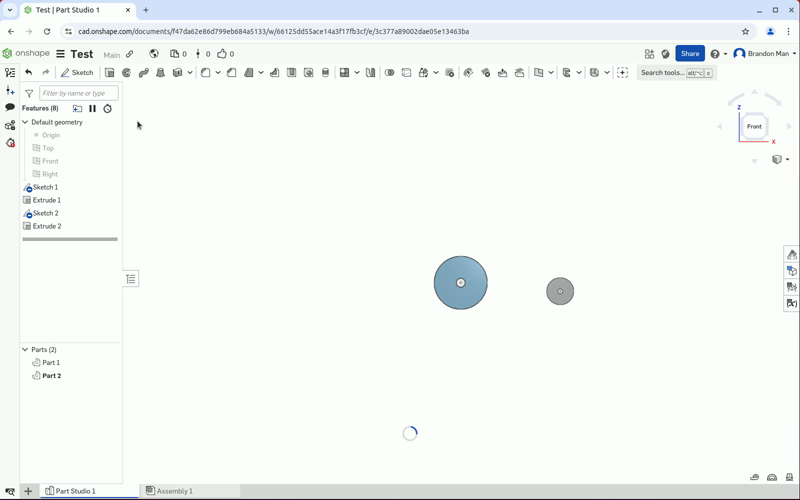
key(left, 2)
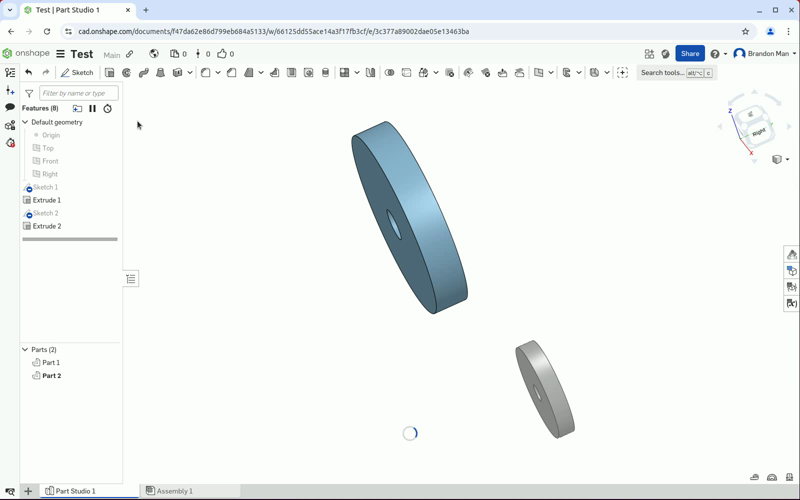
key(down, 2)
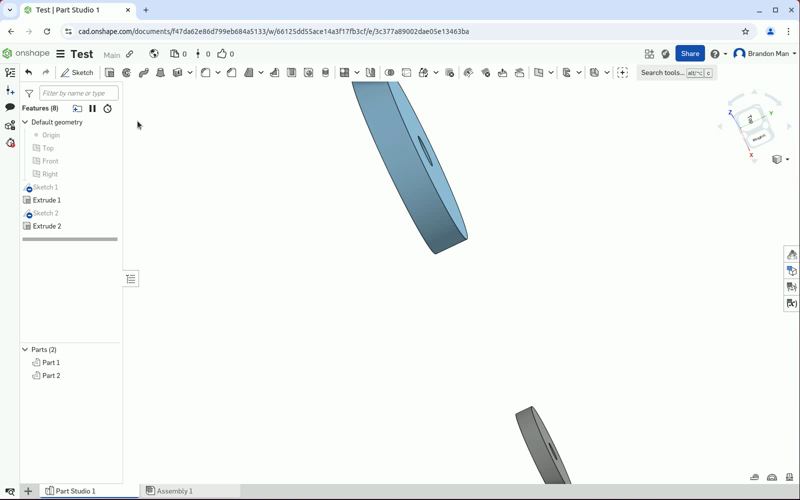
key(up, 2)
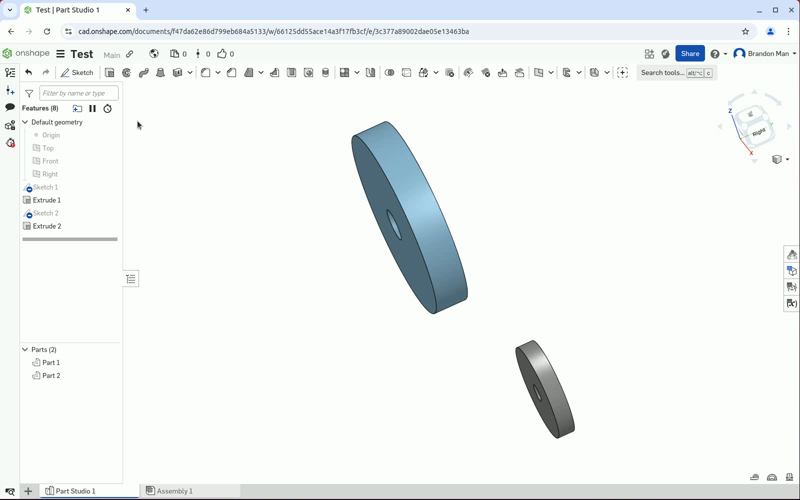
key(right, 2)
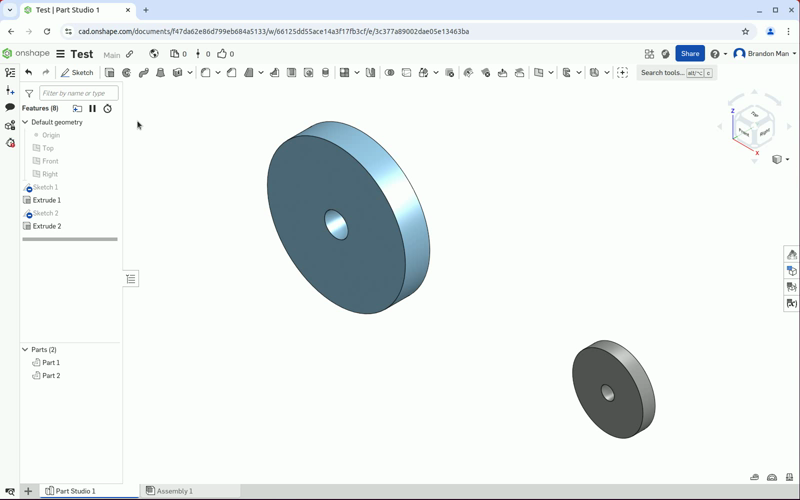
mouse_move(73, 189)
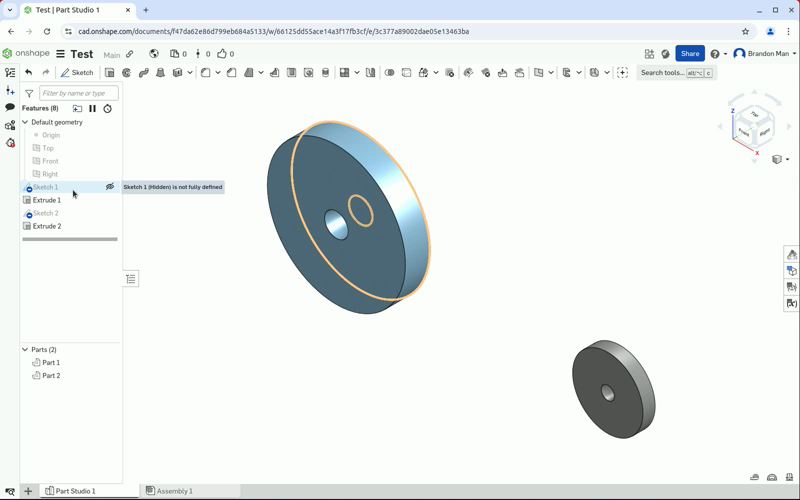
click(73, 189)